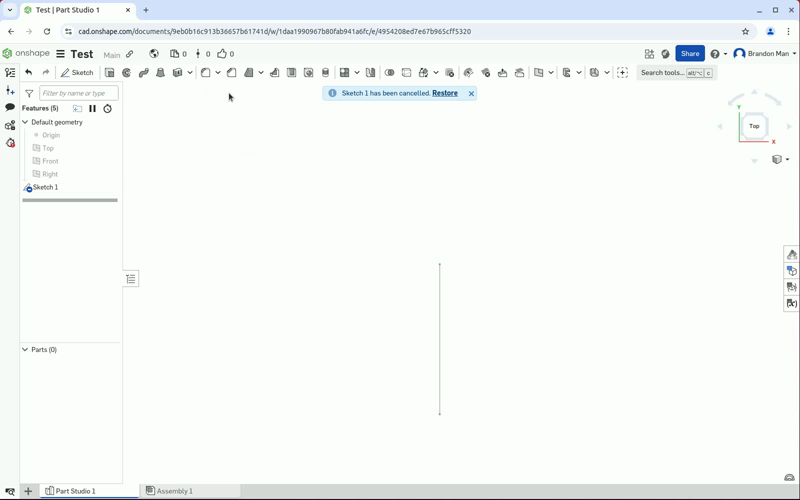
key(shift+h)
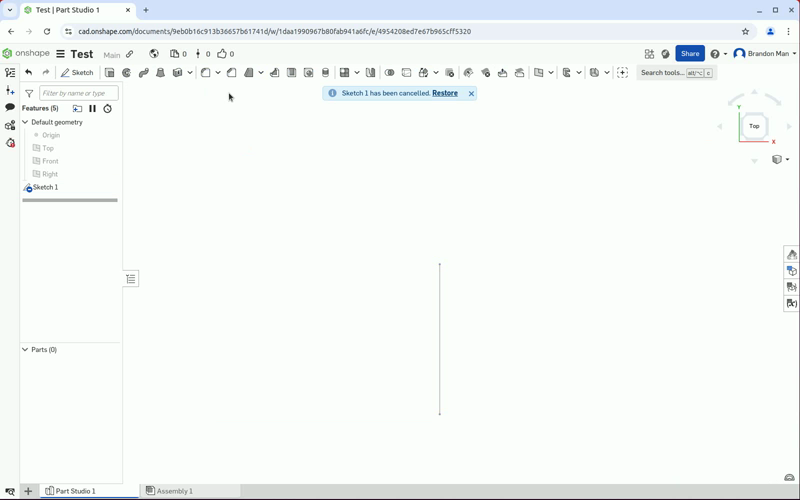
key(shift+s)
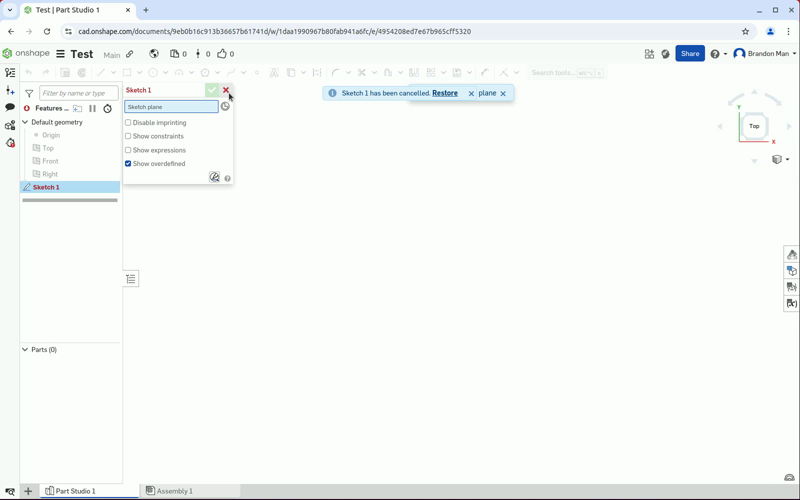
mouse_move(73, 150)
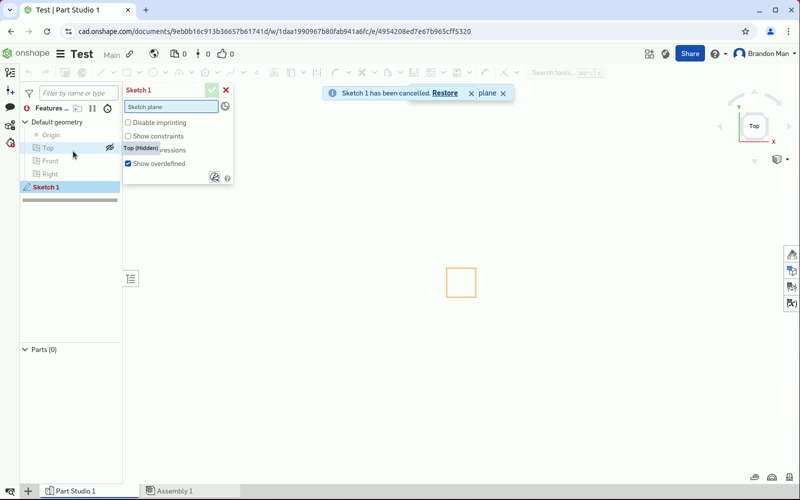
click(73, 150)
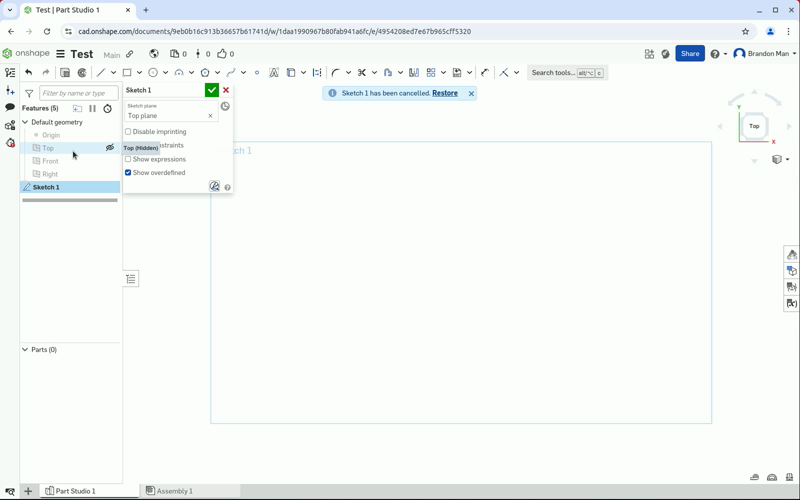
mouse_move(73, 352)
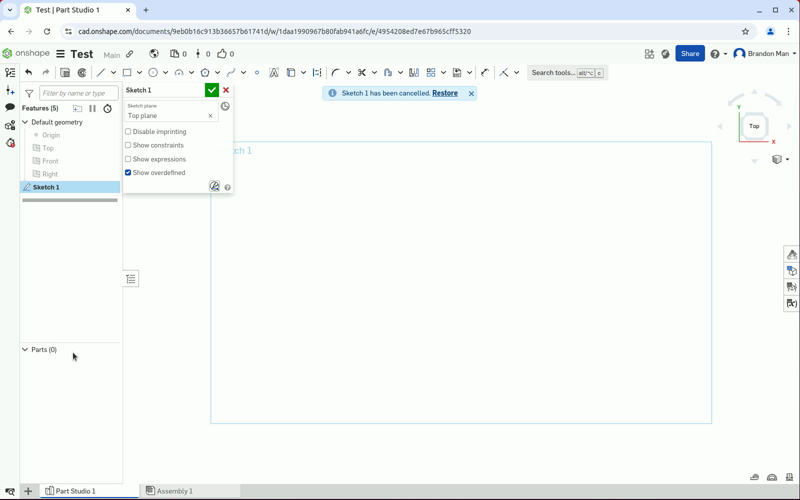
key(y)
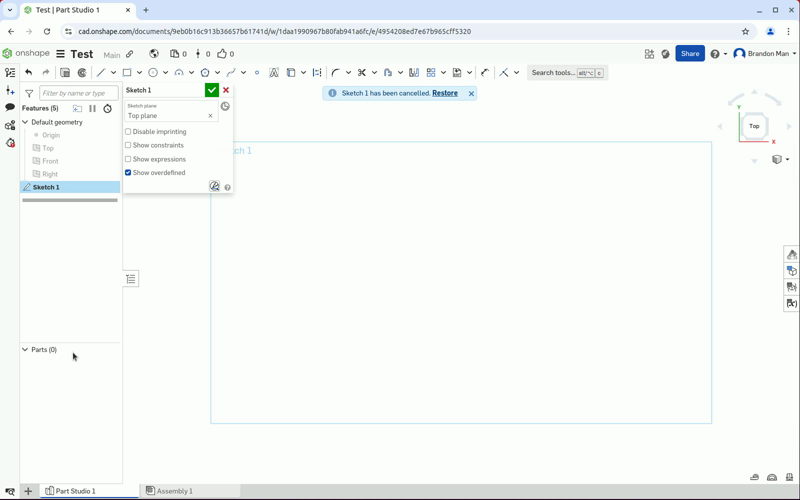
key(a)
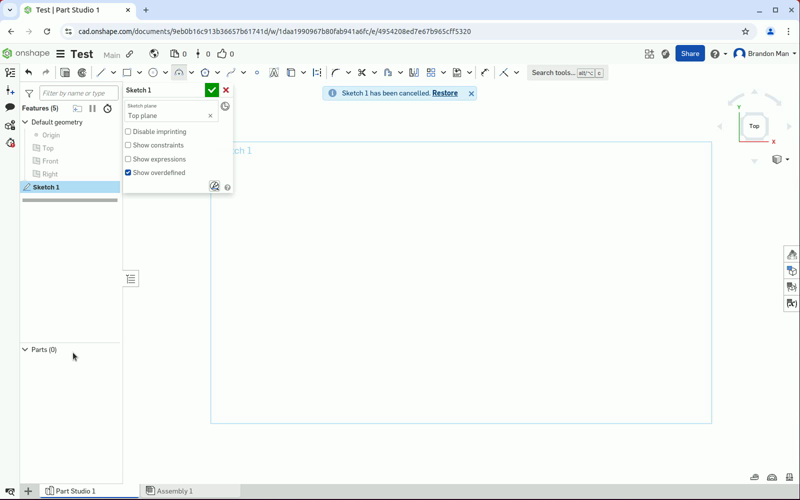
key_down(shift)
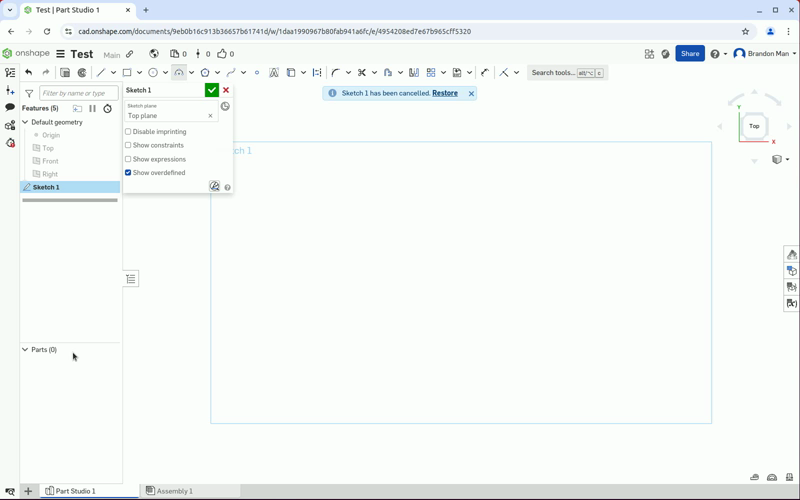
mouse_move(451, 243)
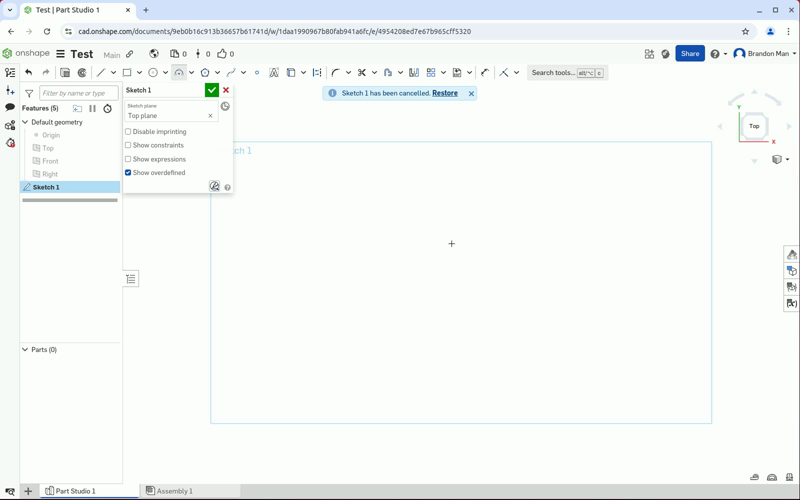
click(451, 243)
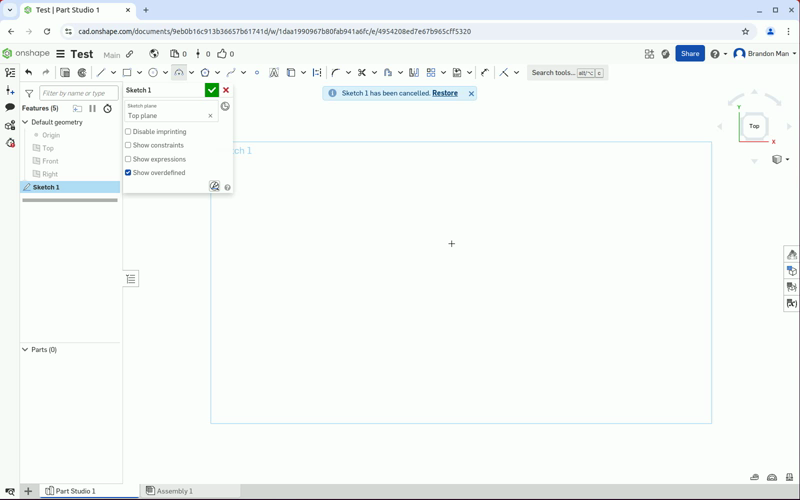
key_up(shift)
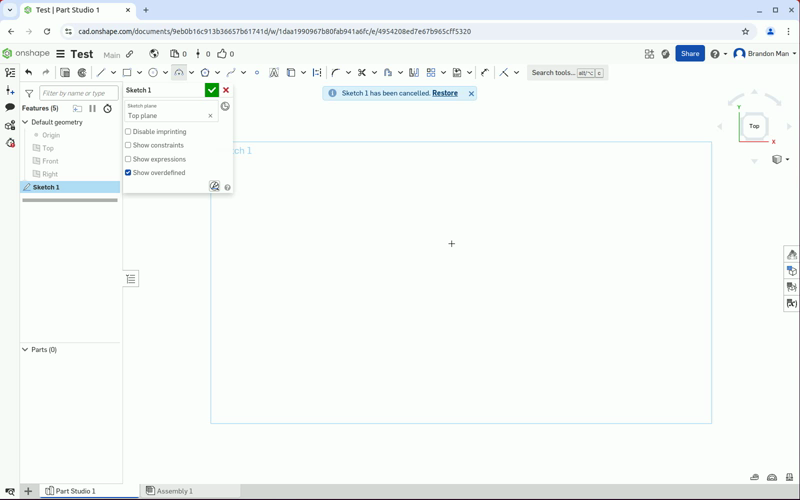
key_down(shift)
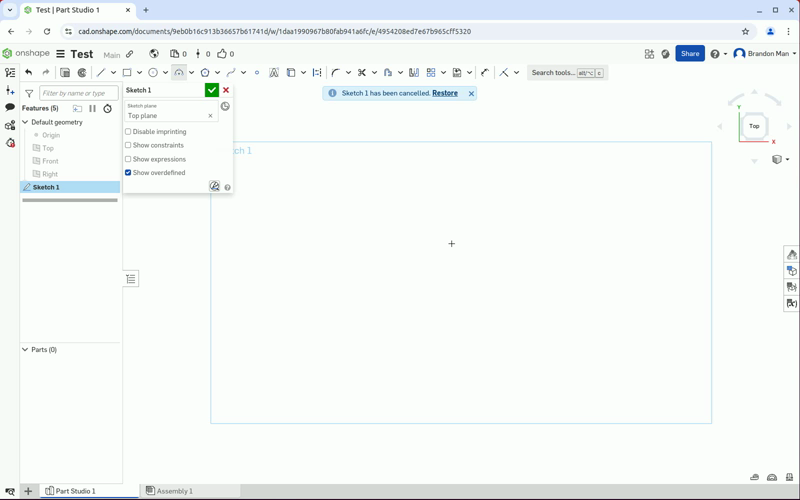
mouse_move(515, 294)
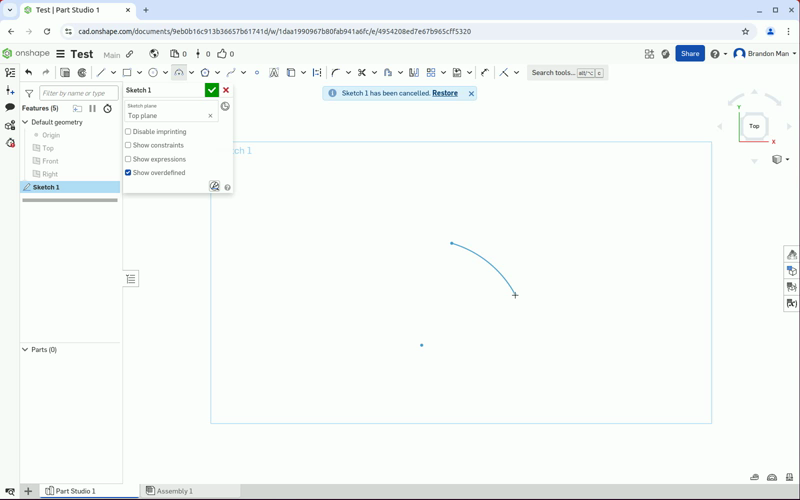
click(515, 294)
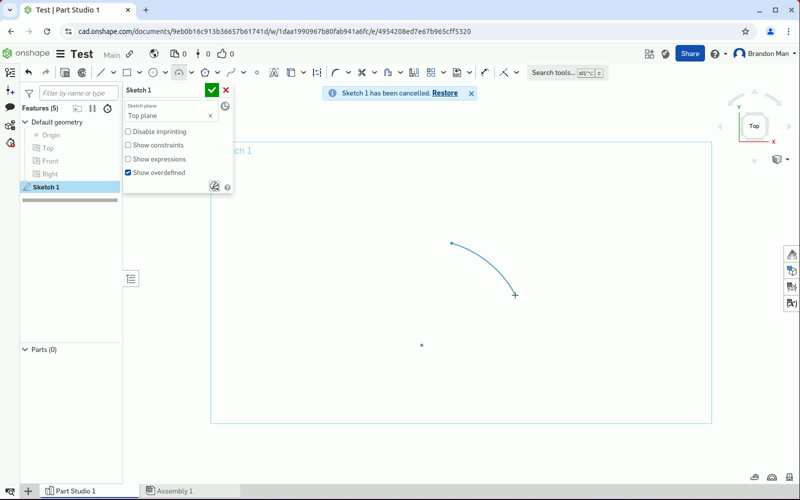
mouse_move(463, 293)
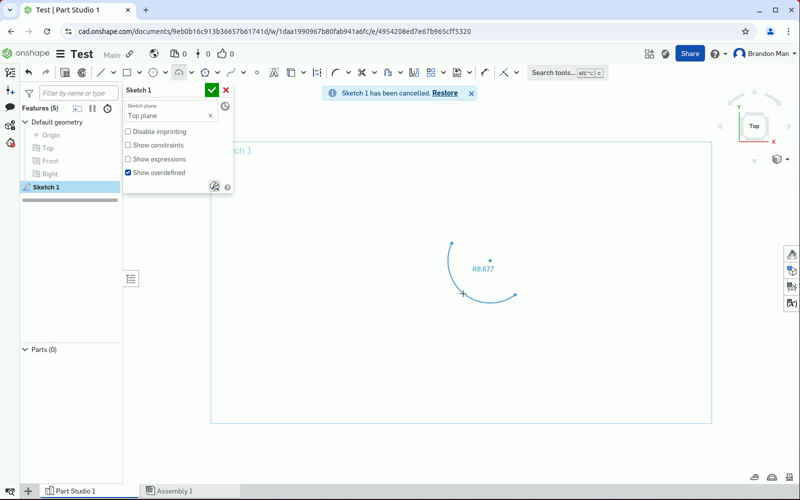
click(463, 293)
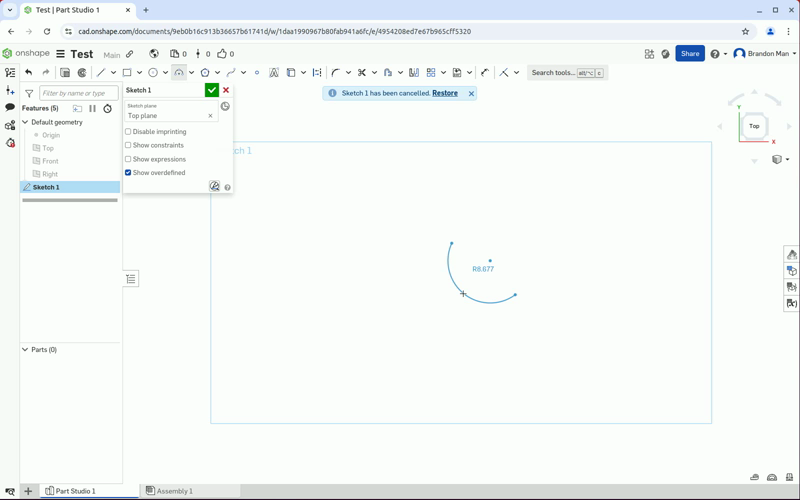
key_up(shift)
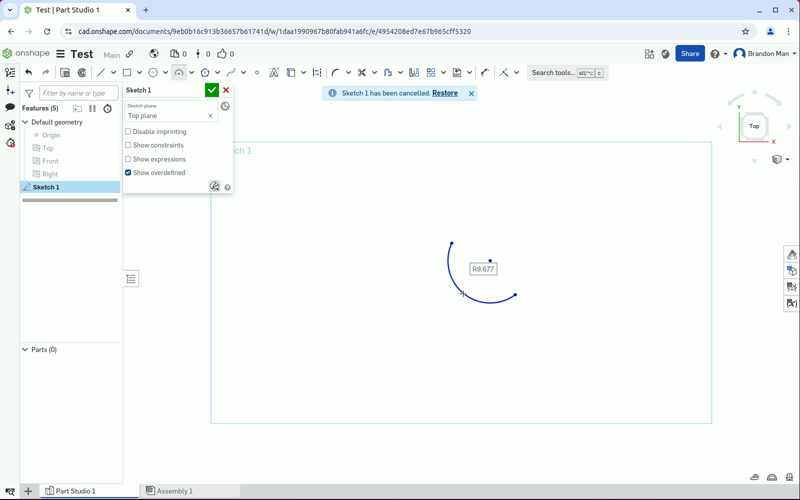
mouse_move(515, 294)
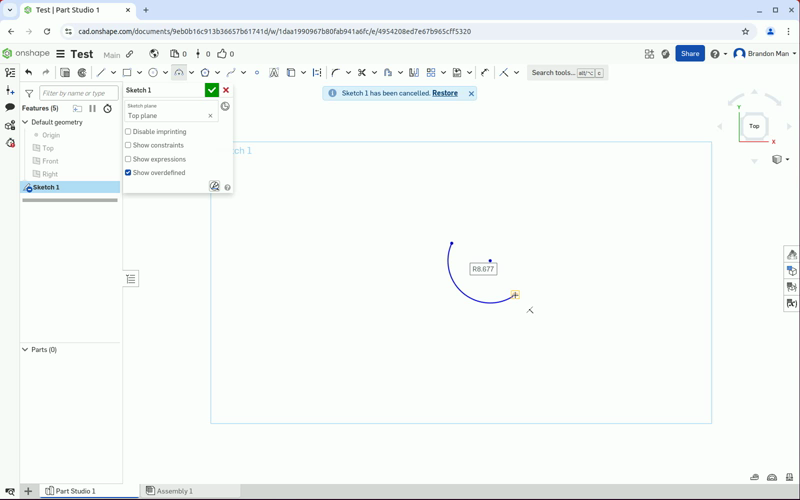
click(515, 294)
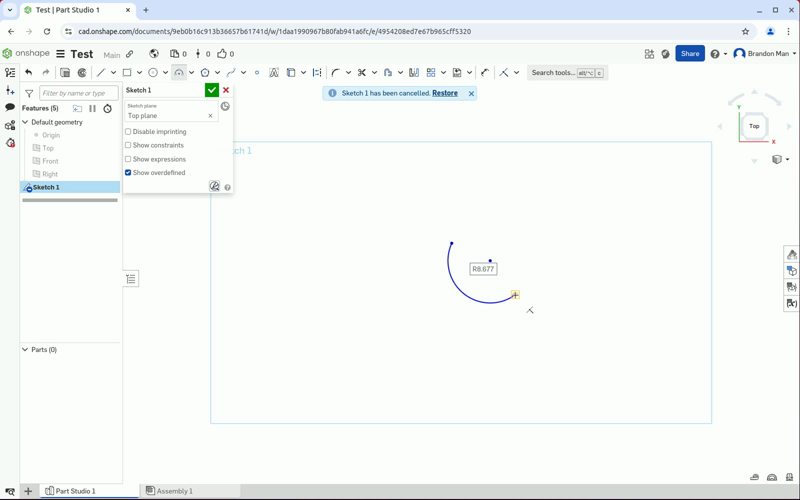
mouse_move(451, 243)
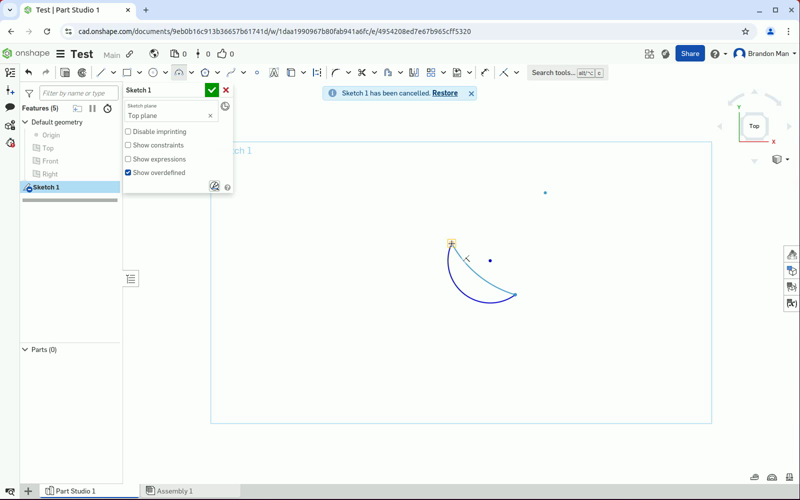
click(451, 243)
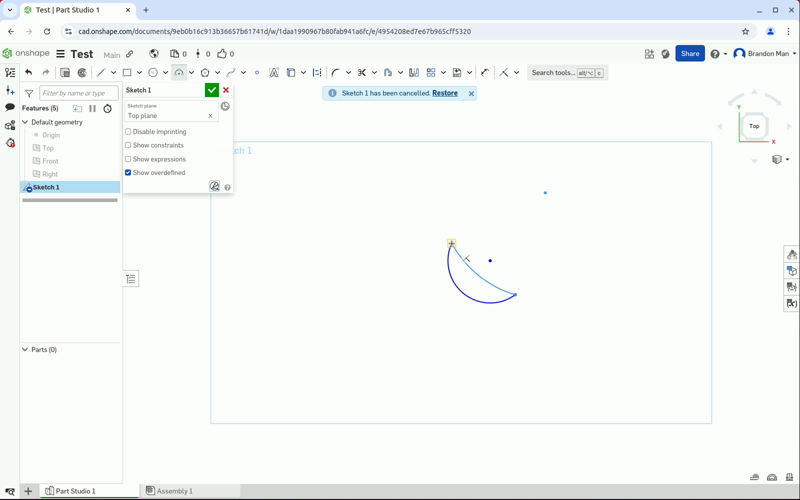
key_down(shift)
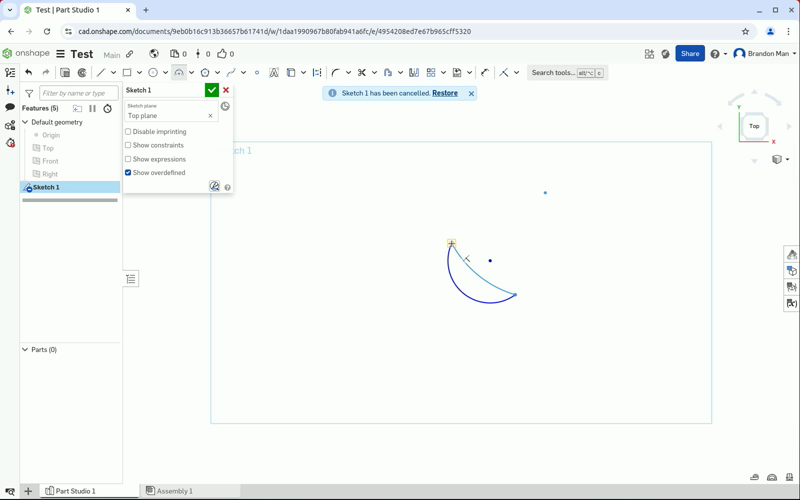
mouse_move(495, 254)
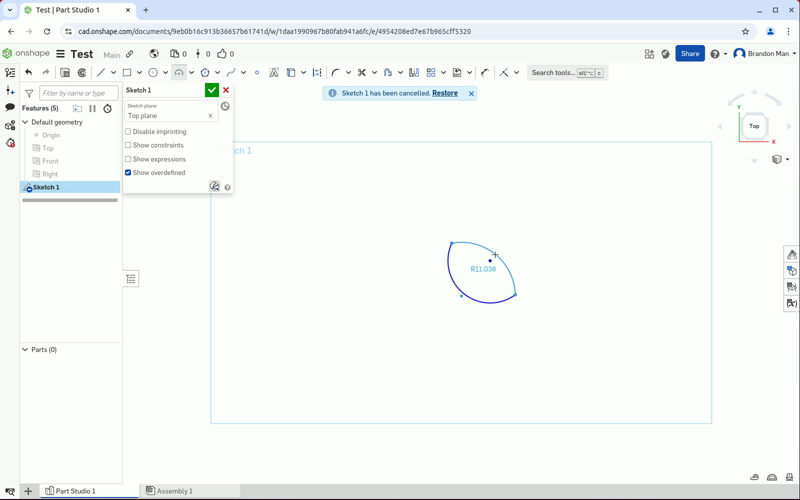
click(495, 254)
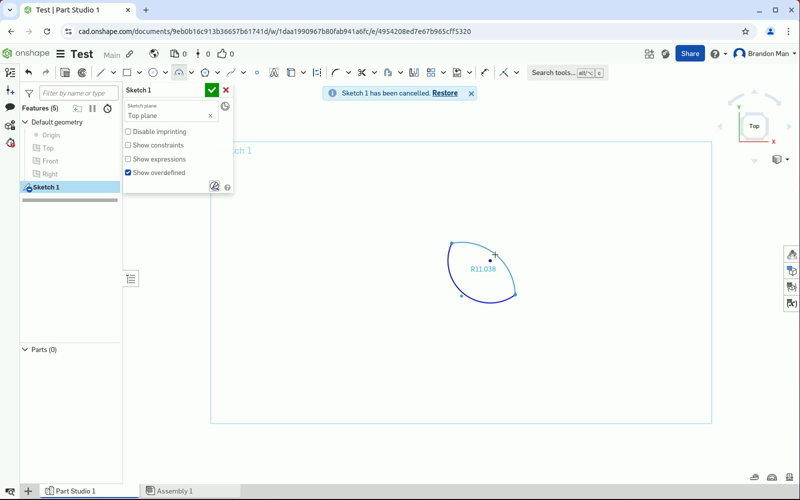
key_up(shift)
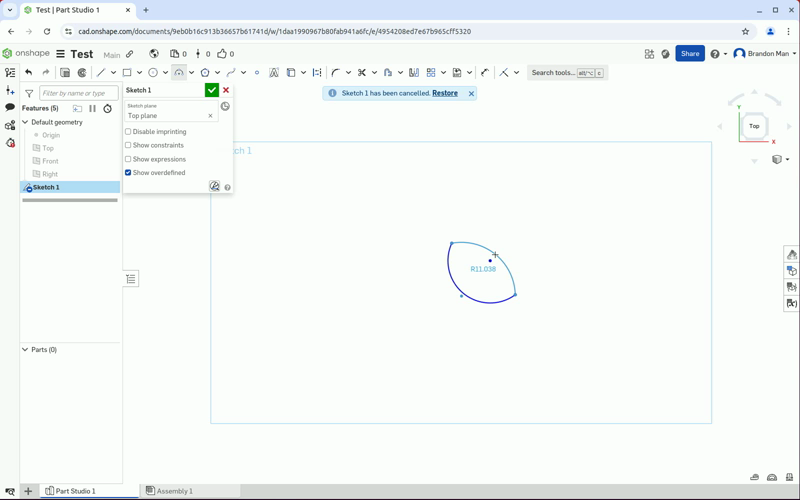
key(esc)
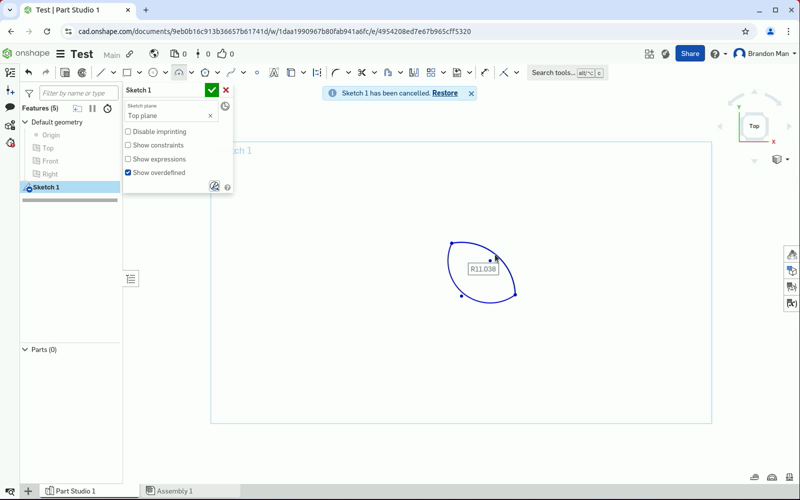
mouse_move(485, 290)
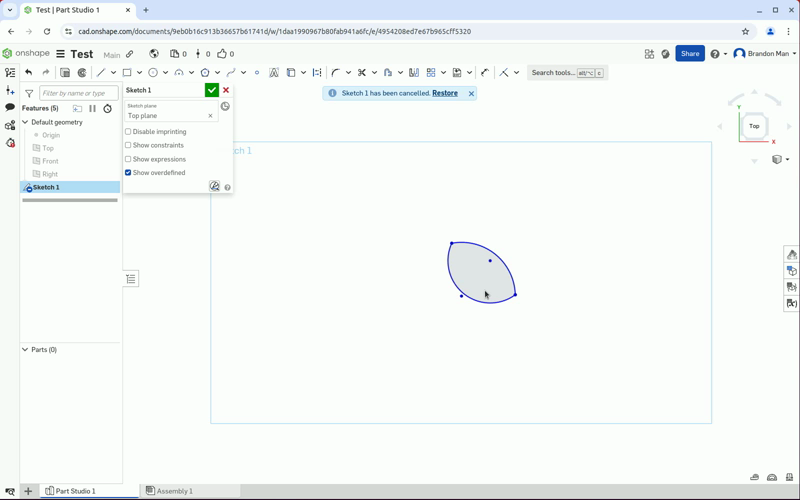
click(485, 290)
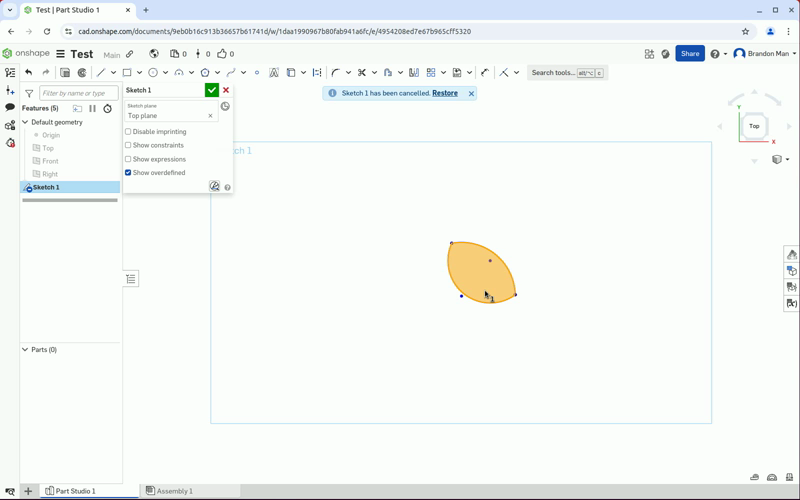
mouse_move(73, 352)
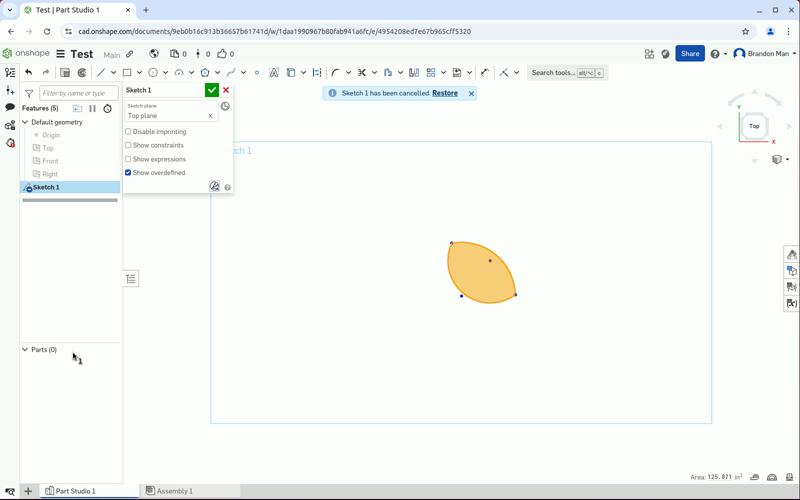
key(shift+y)
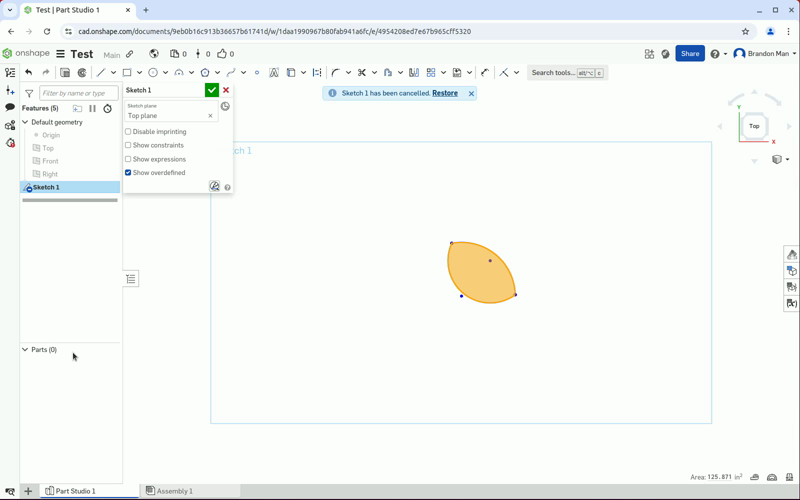
key(shift+e)
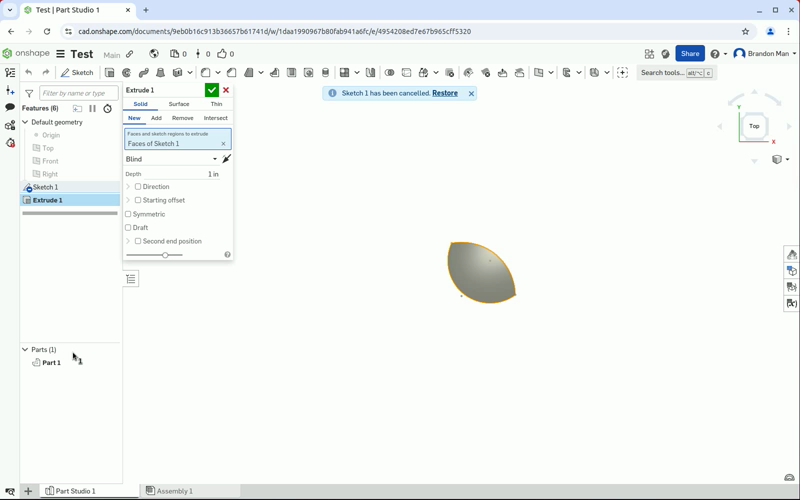
mouse_move(143, 106)
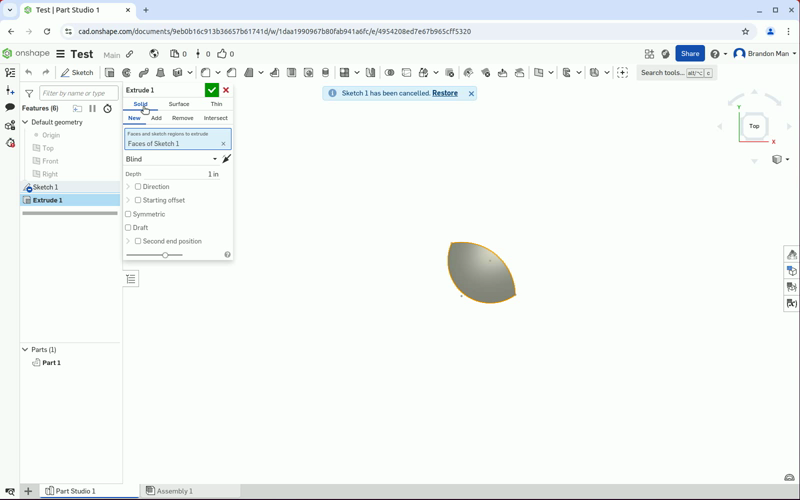
click(143, 106)
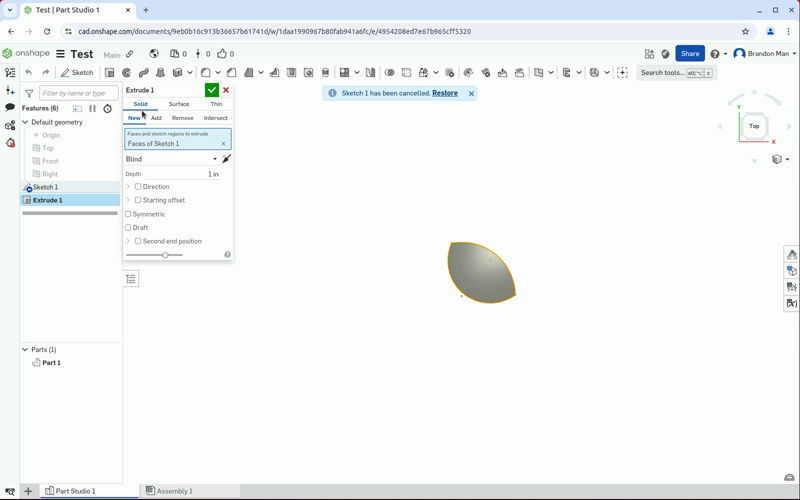
mouse_move(137, 120)
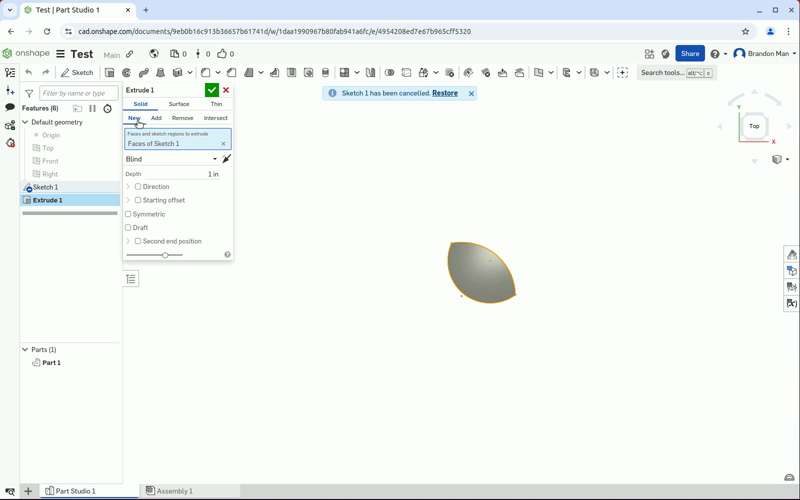
click(137, 120)
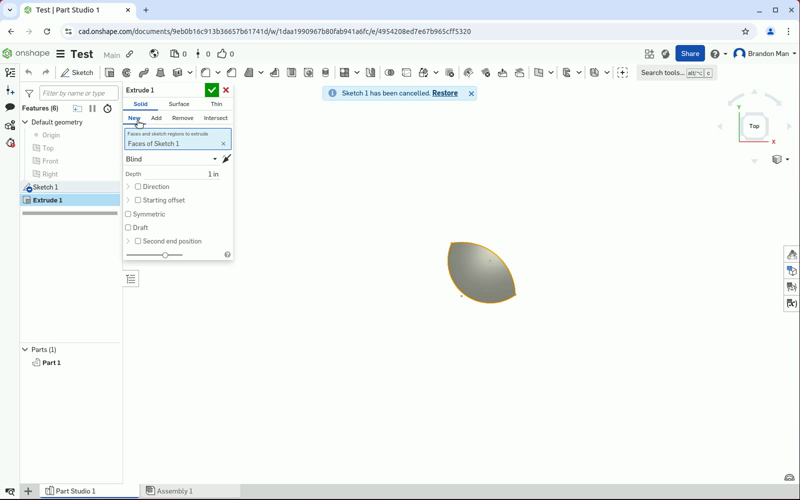
key(tab, 4)
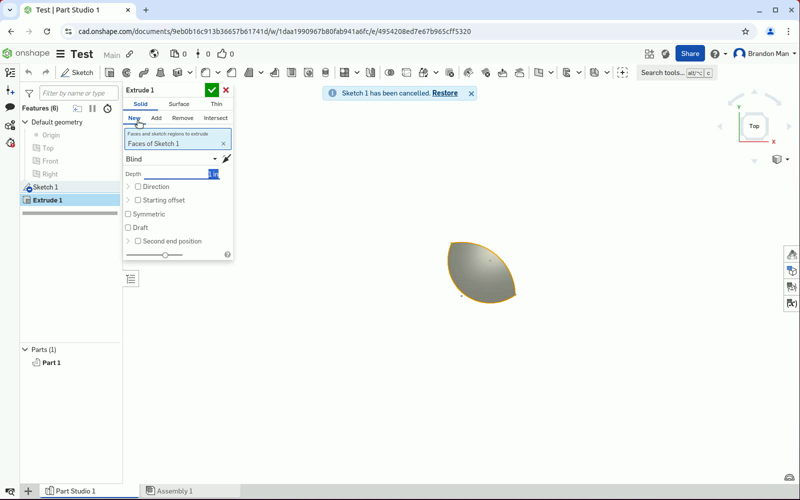
text(22.627)
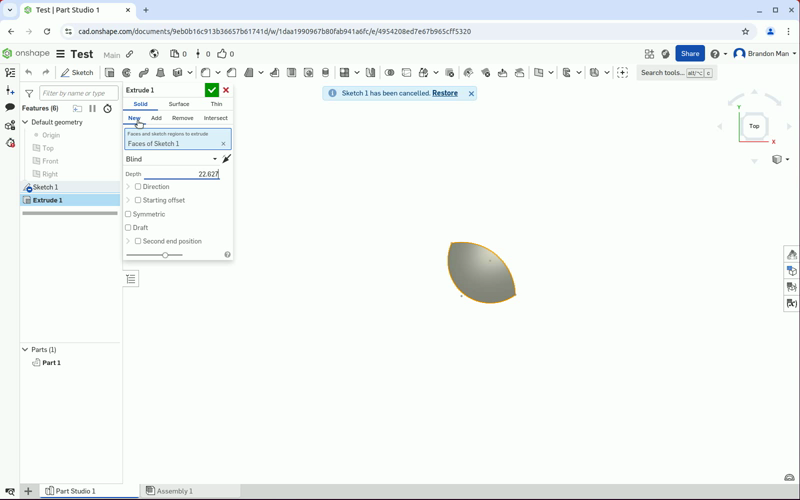
key(enter)
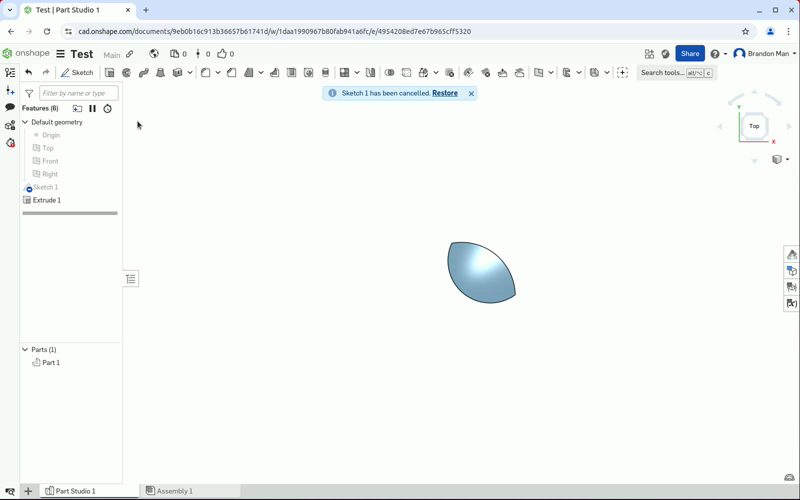
key(shift+h)
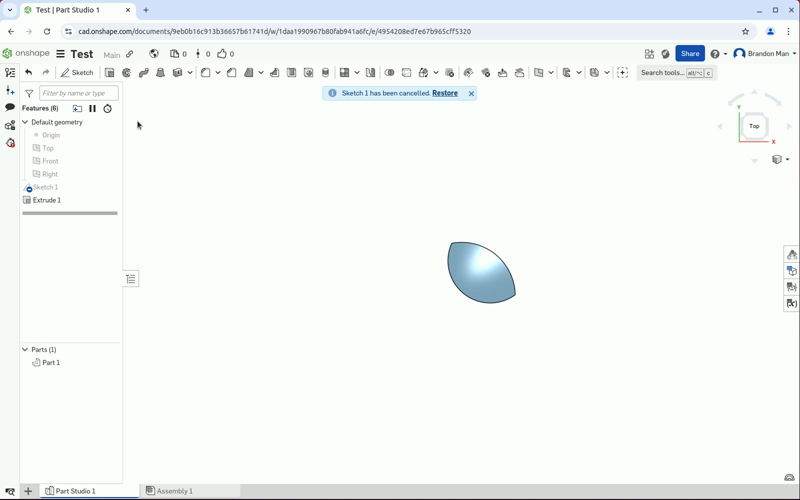
key(shift+h)
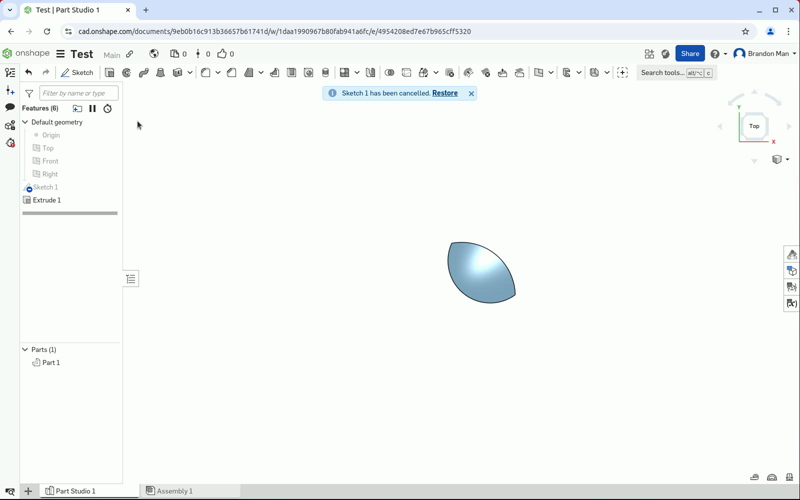
mouse_move(73, 189)
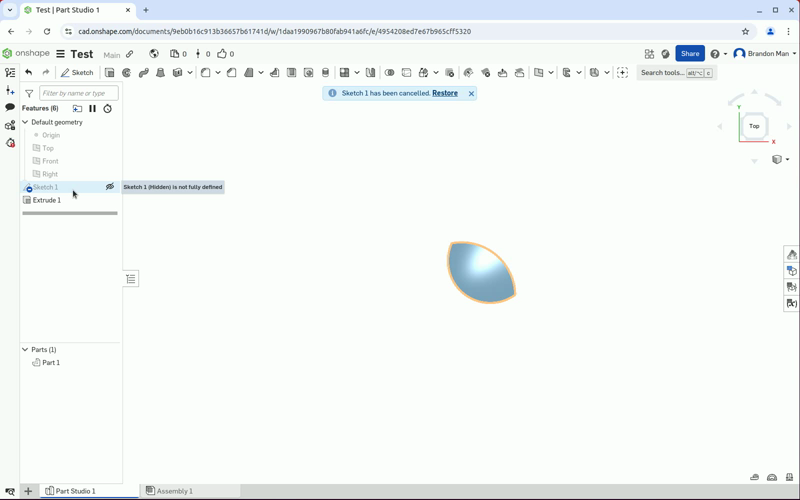
click(73, 189)
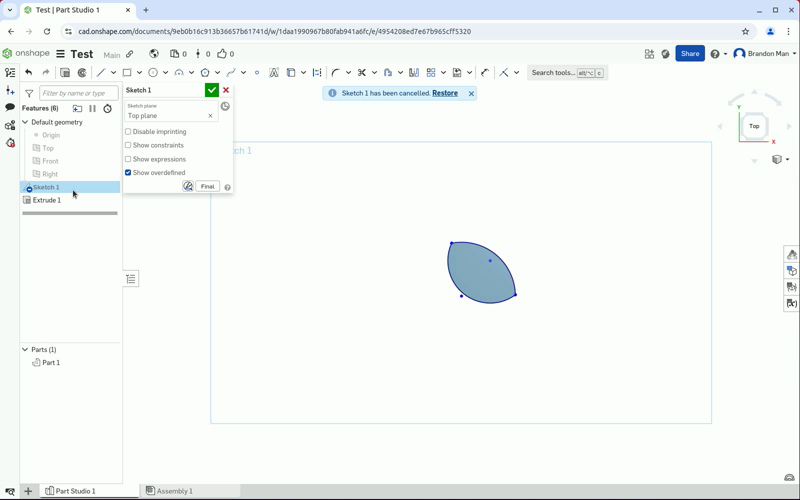
mouse_move(229, 92)
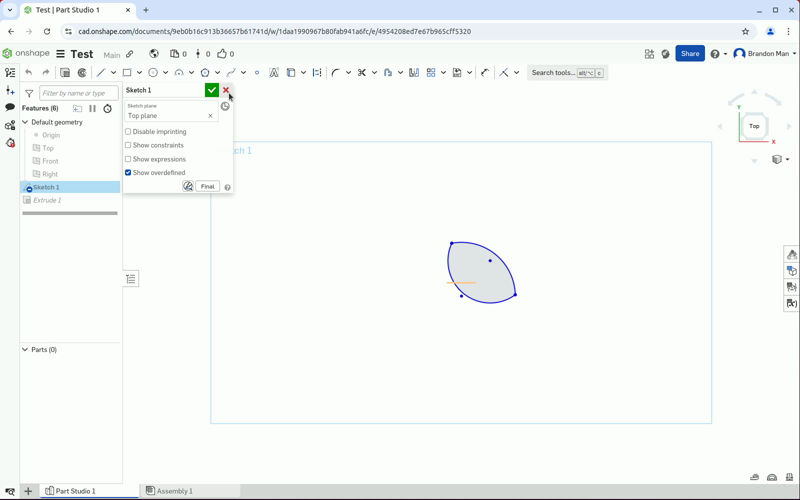
click(229, 92)
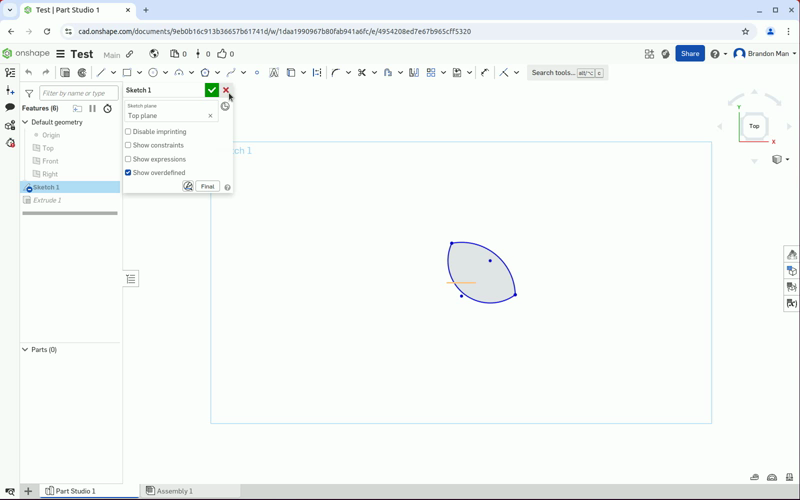
key(shift+s)
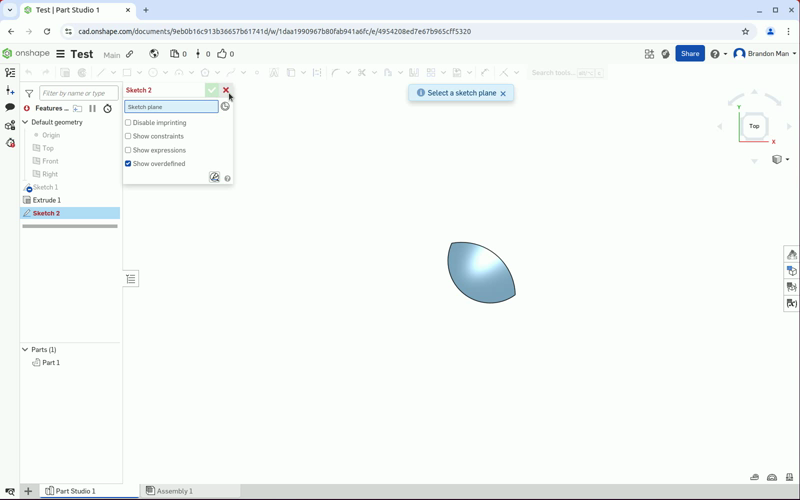
mouse_move(73, 150)
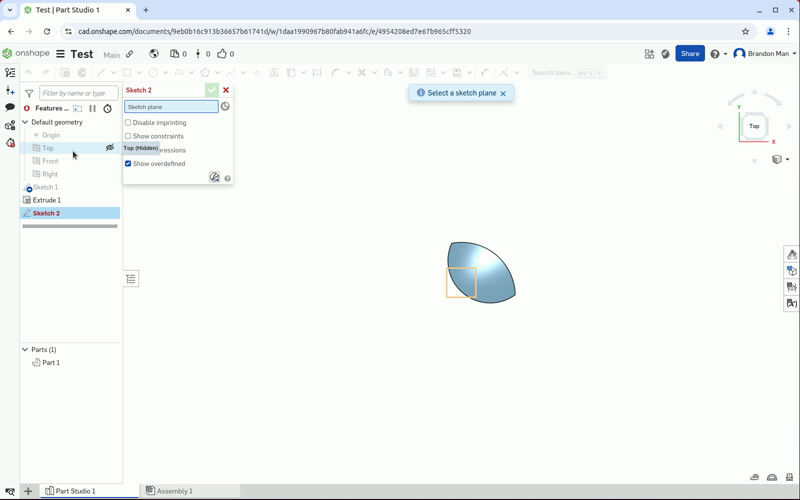
click(73, 150)
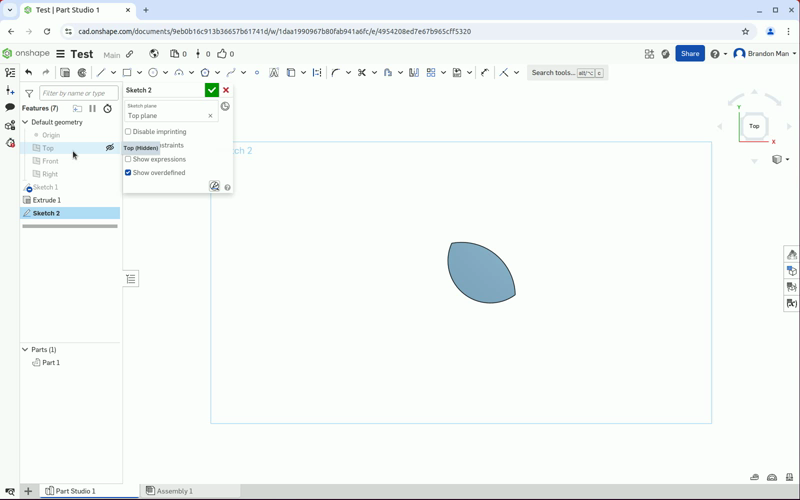
mouse_move(73, 352)
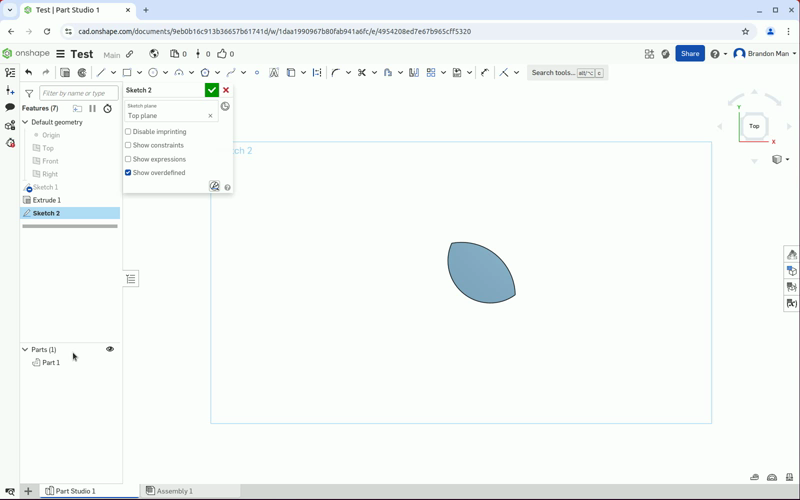
key(y)
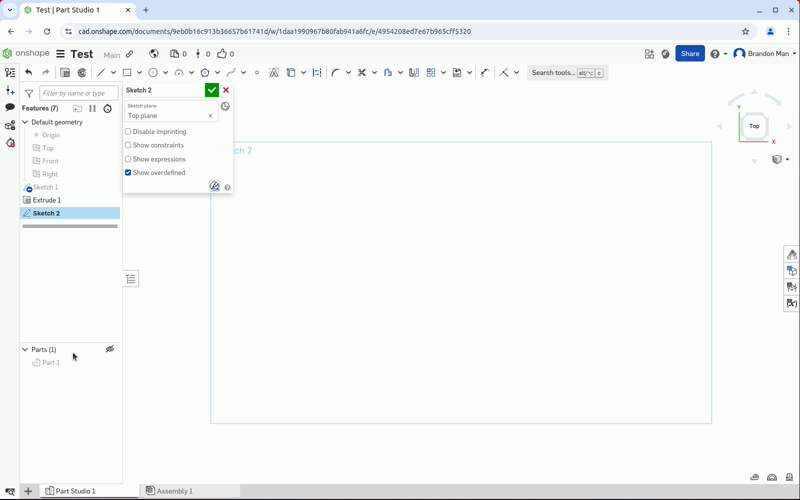
key(a)
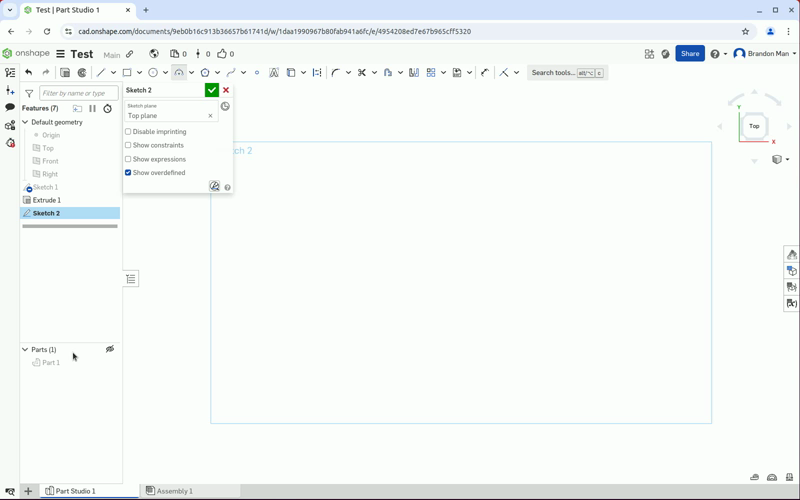
key_down(shift)
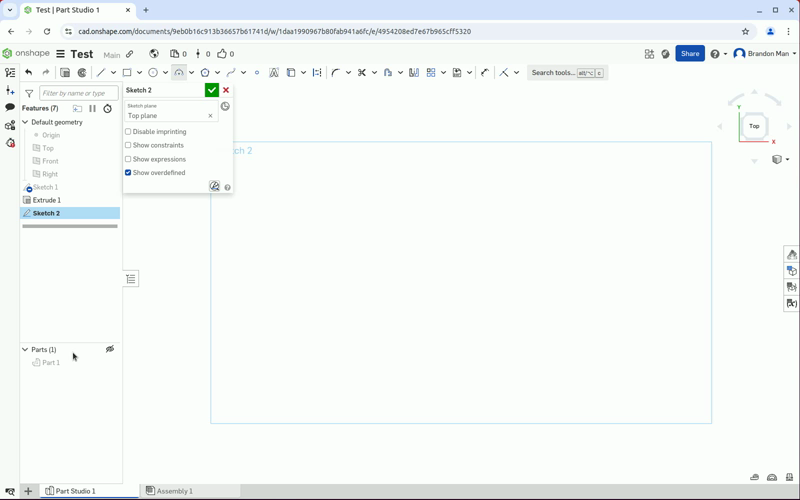
mouse_move(451, 243)
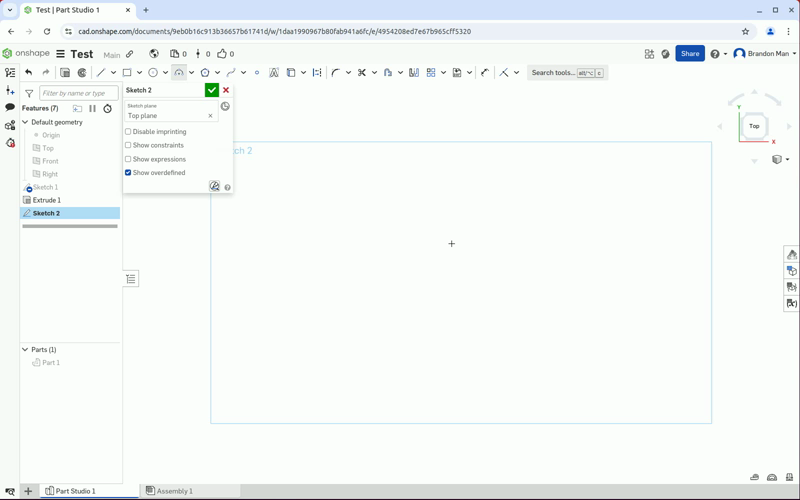
click(451, 243)
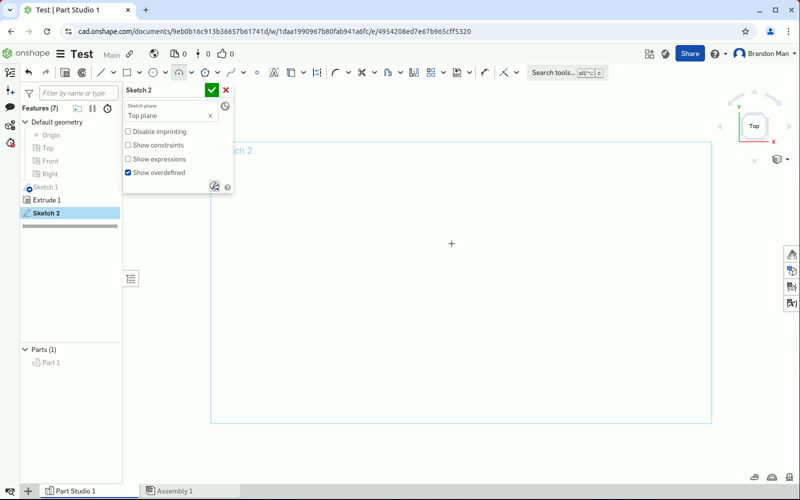
key_up(shift)
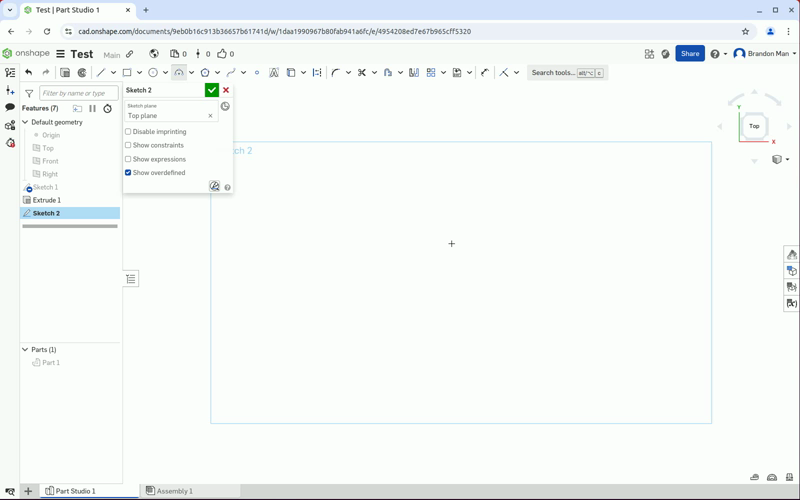
key_down(shift)
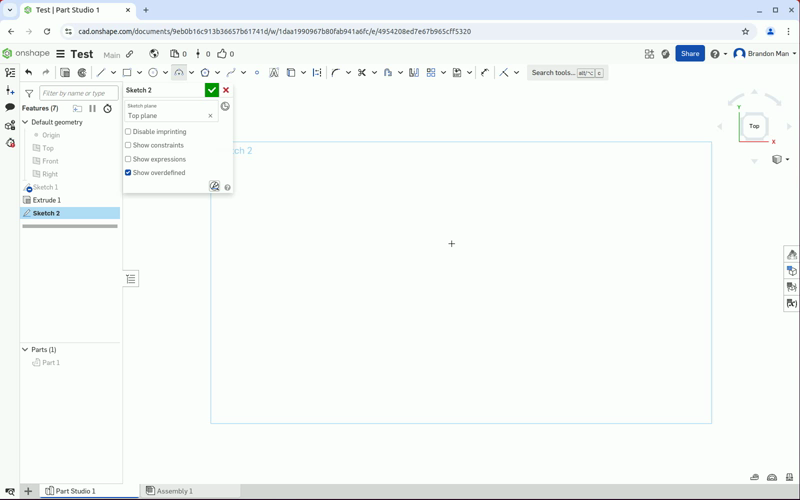
mouse_move(514, 293)
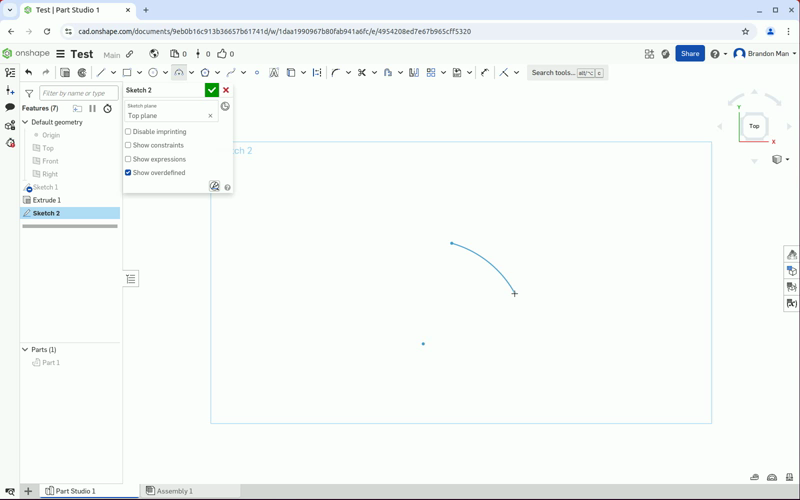
click(514, 293)
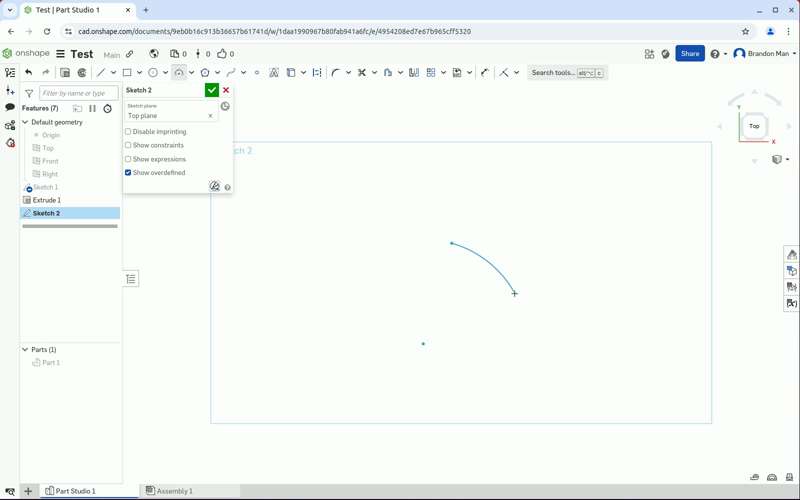
mouse_move(426, 338)
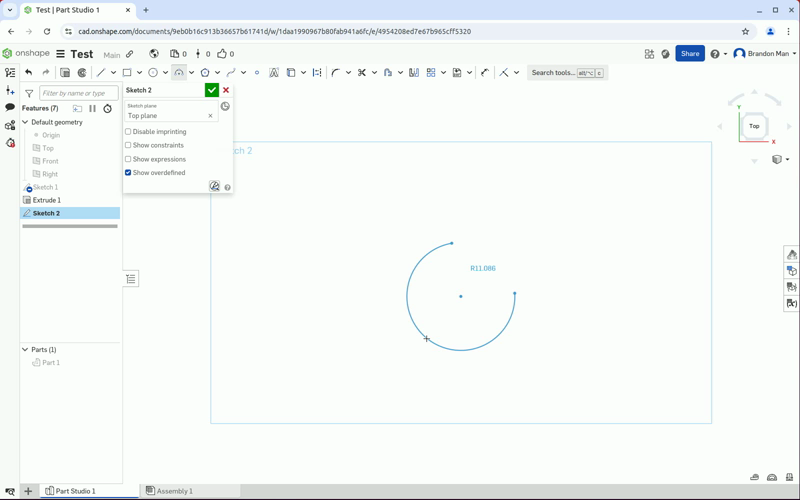
click(426, 338)
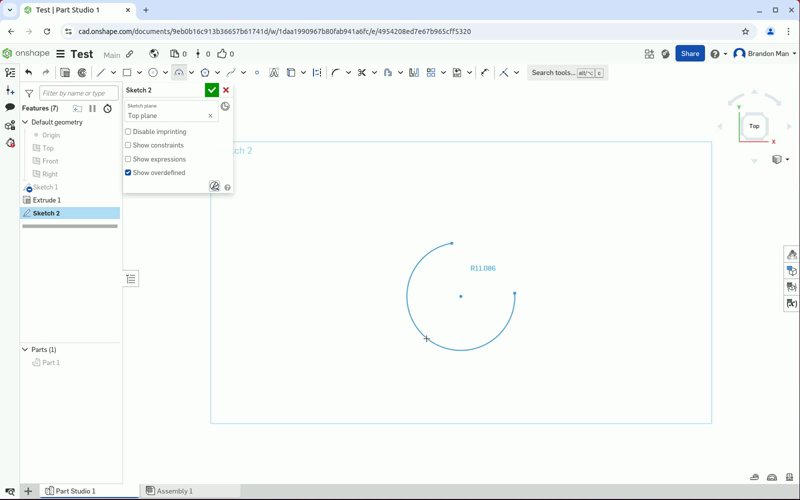
key_up(shift)
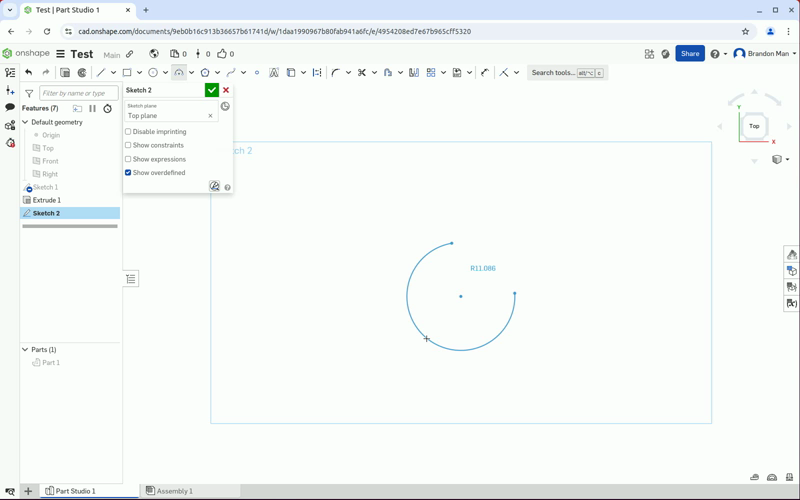
mouse_move(514, 293)
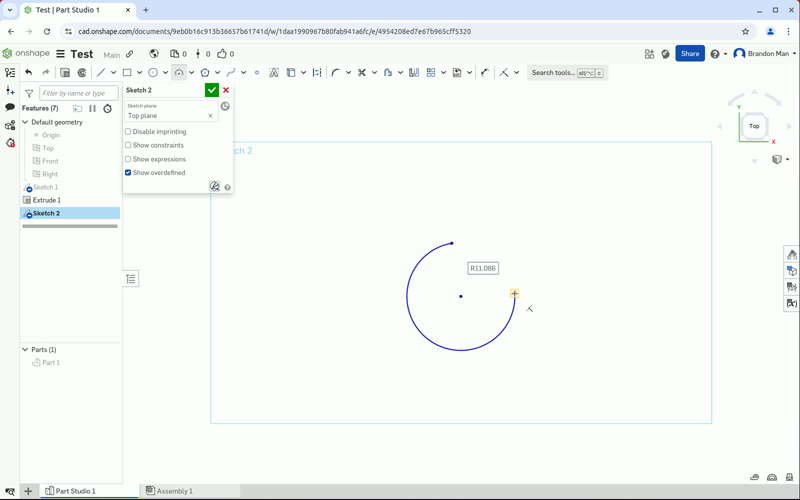
click(514, 293)
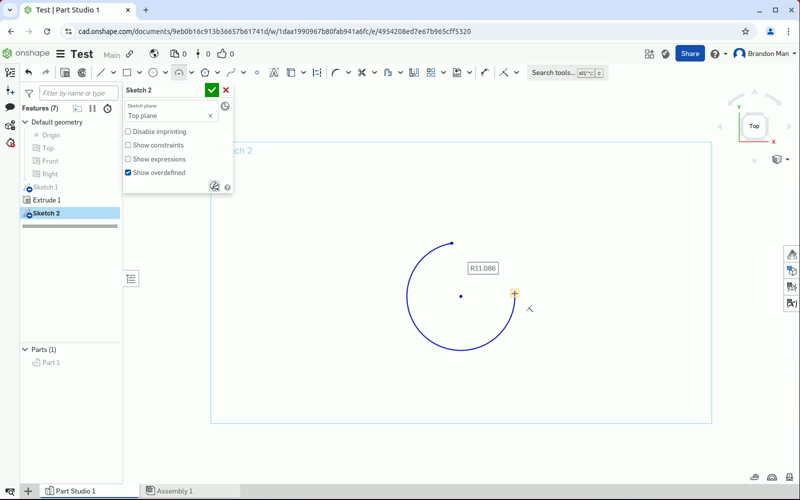
mouse_move(451, 243)
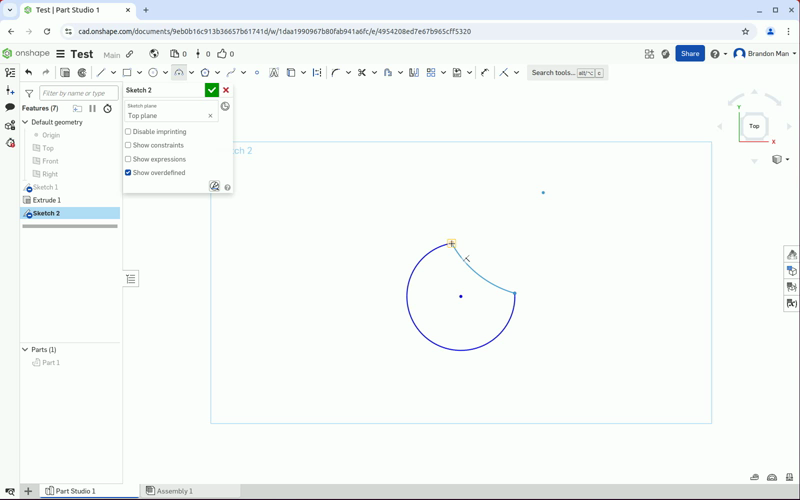
click(451, 243)
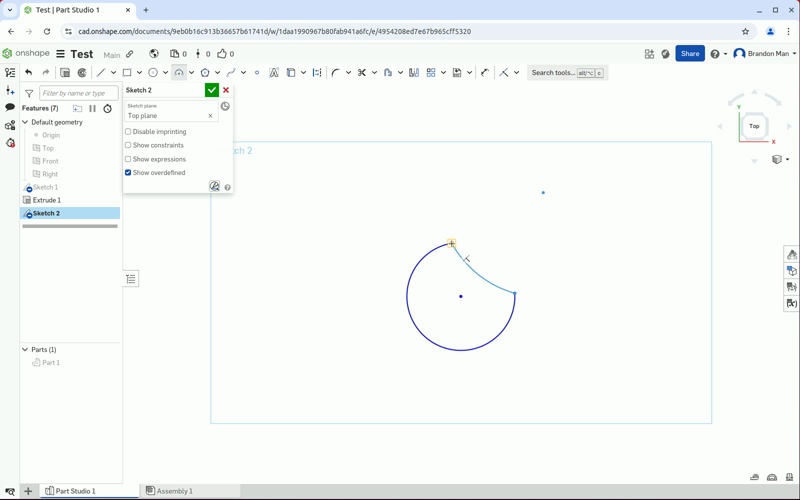
key_down(shift)
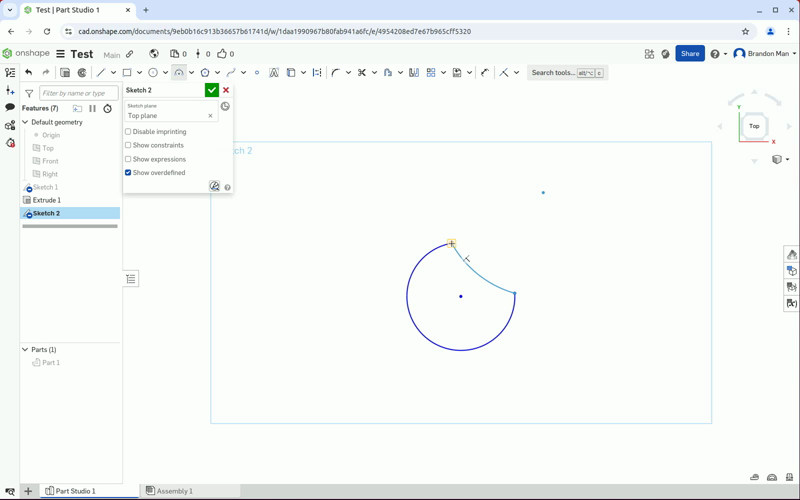
mouse_move(463, 292)
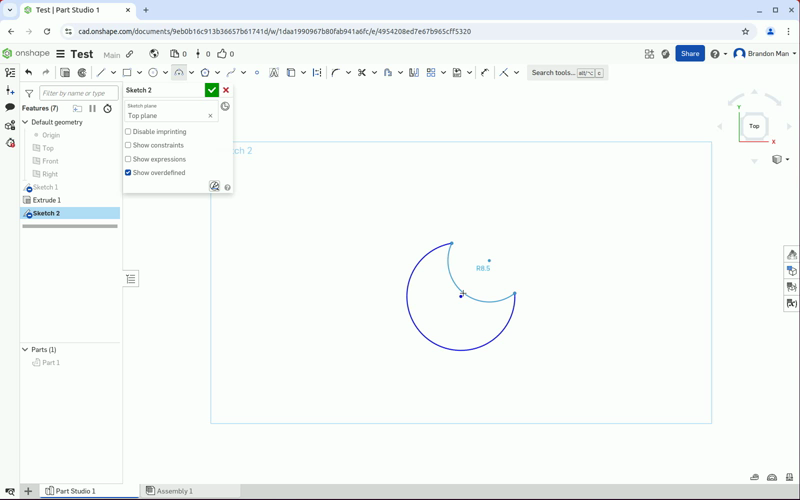
click(463, 292)
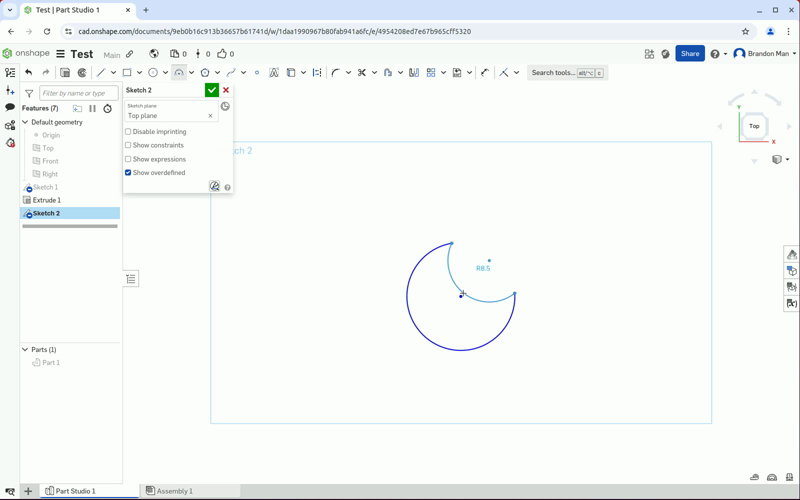
key_up(shift)
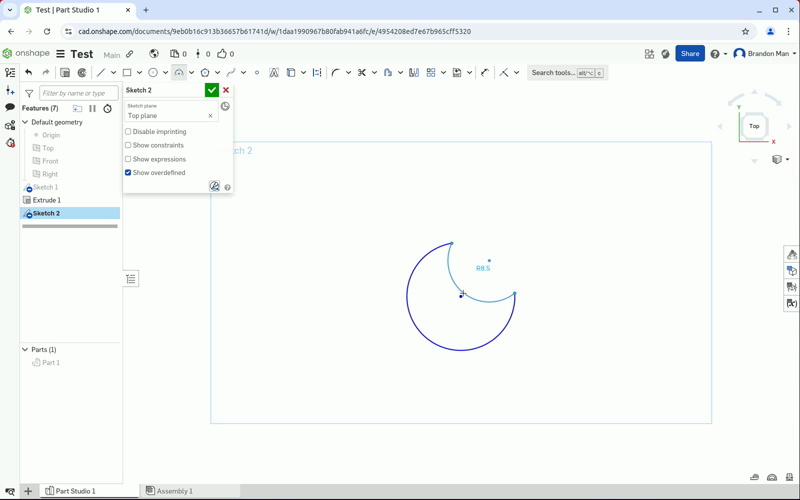
key(esc)
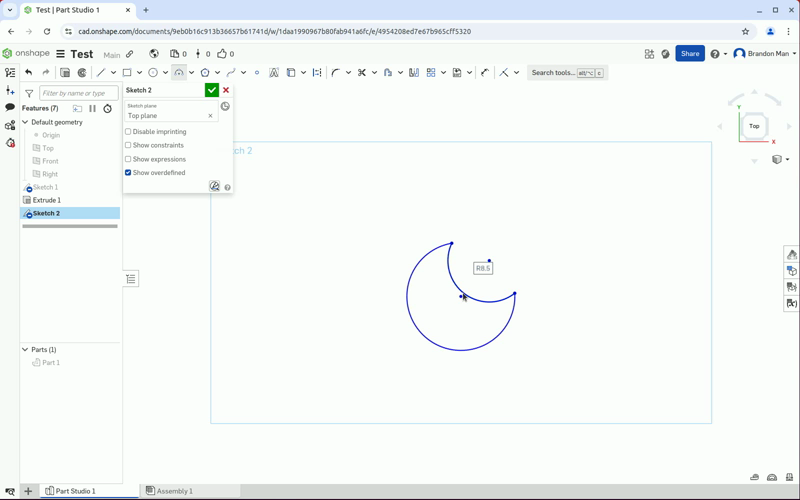
mouse_move(423, 273)
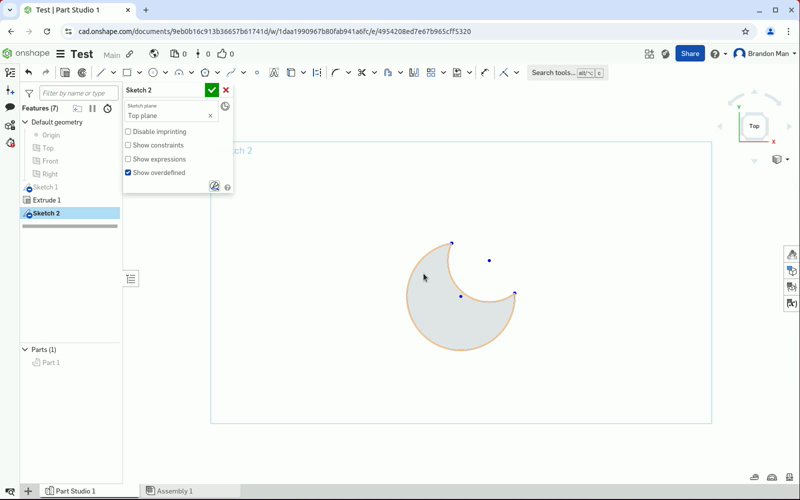
click(423, 273)
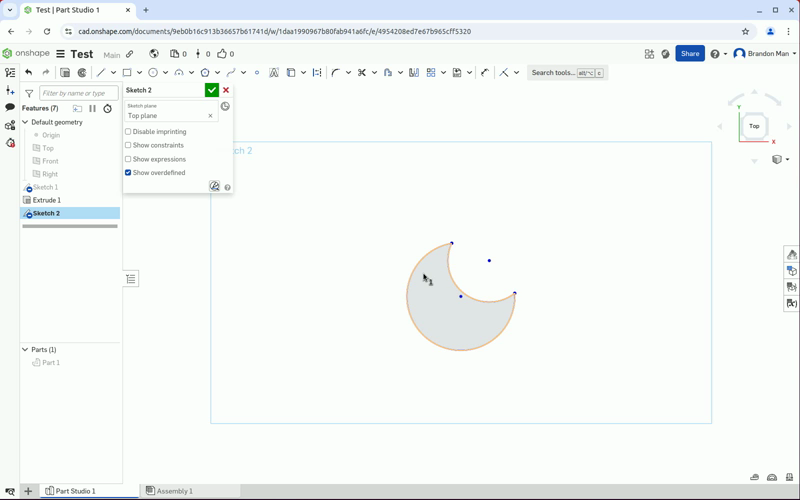
mouse_move(73, 352)
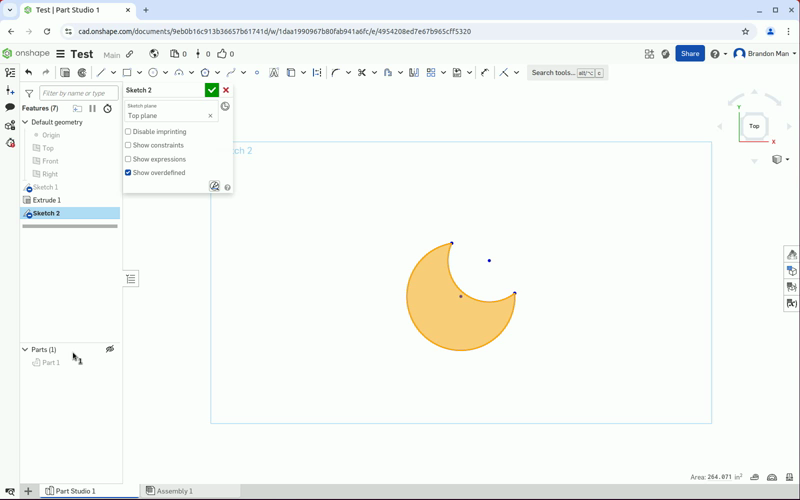
key(shift+y)
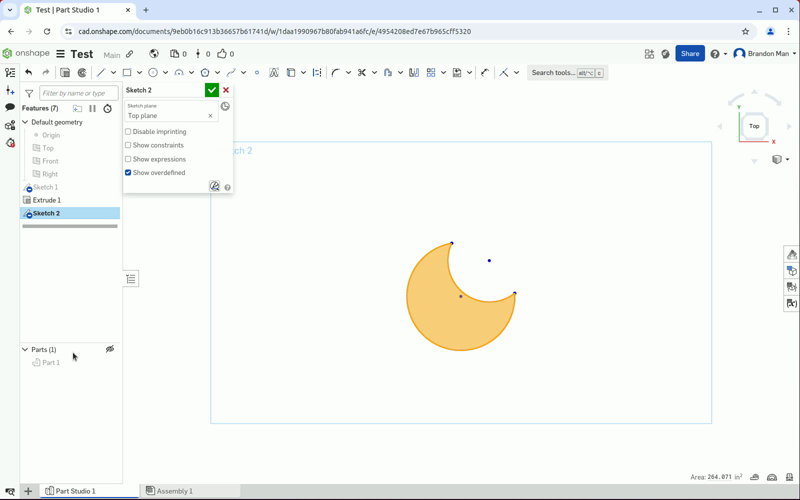
key(shift+e)
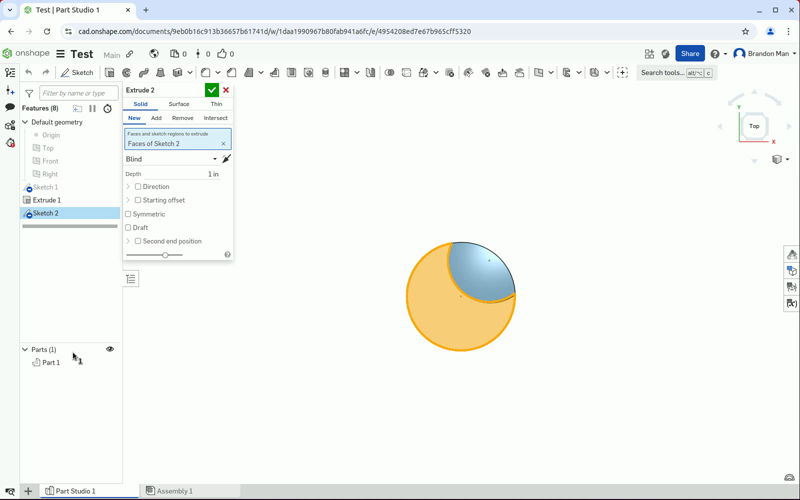
mouse_move(143, 106)
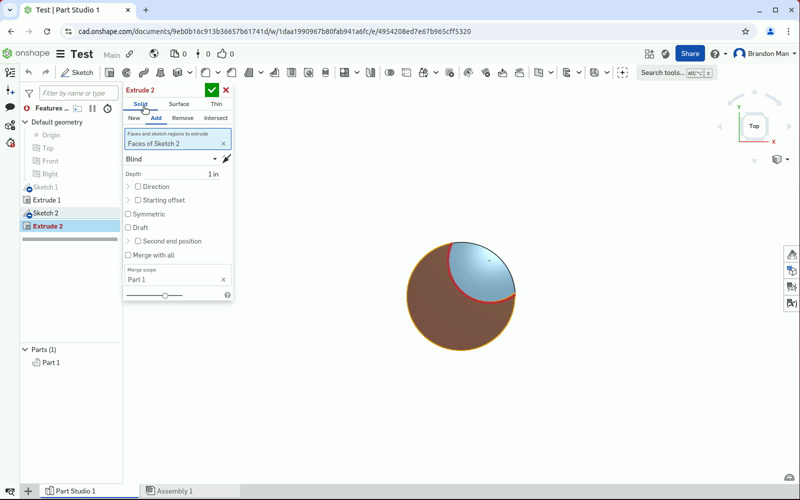
click(143, 106)
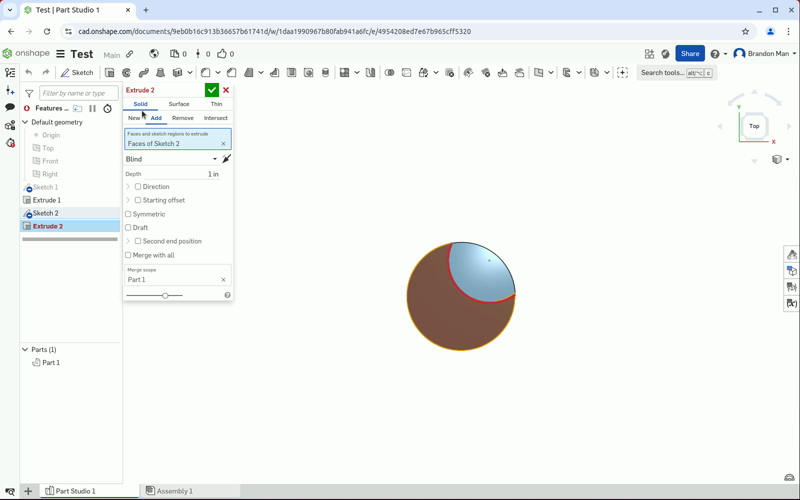
mouse_move(137, 120)
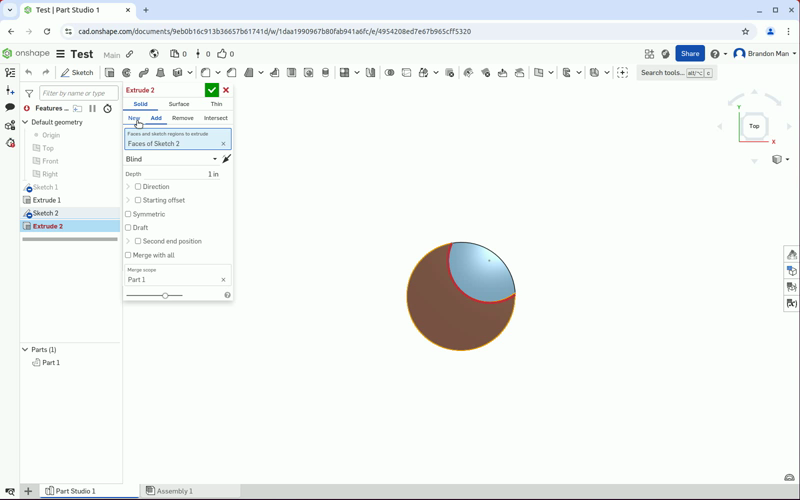
click(137, 120)
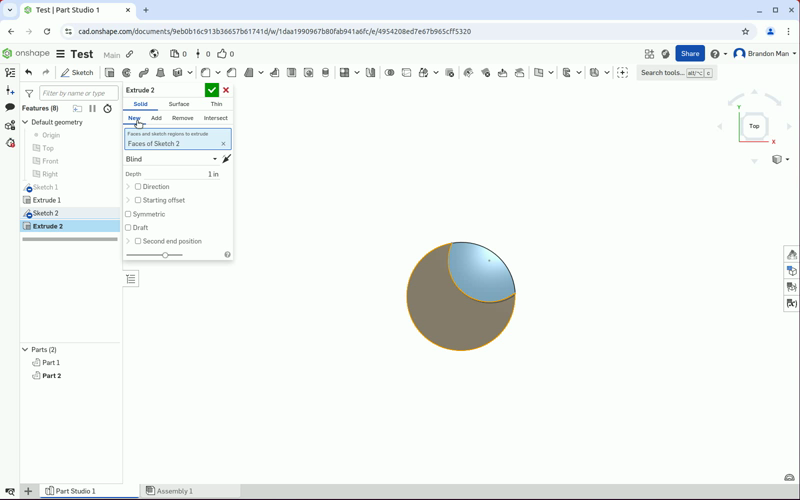
key(tab, 4)
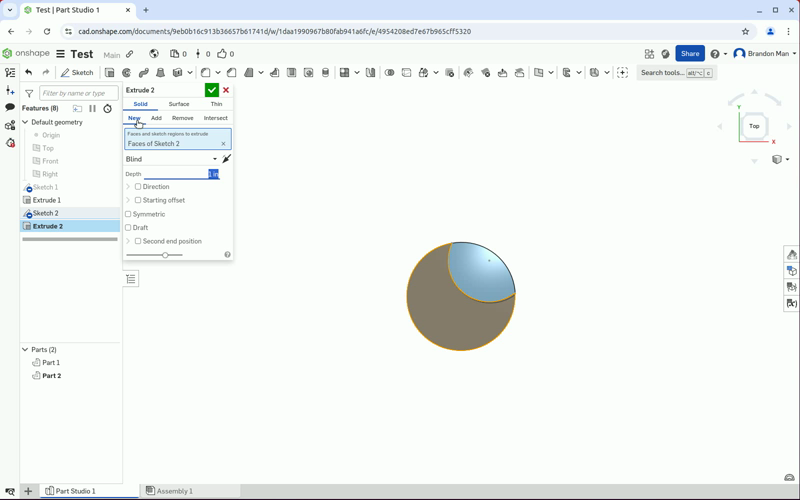
text(22.627)
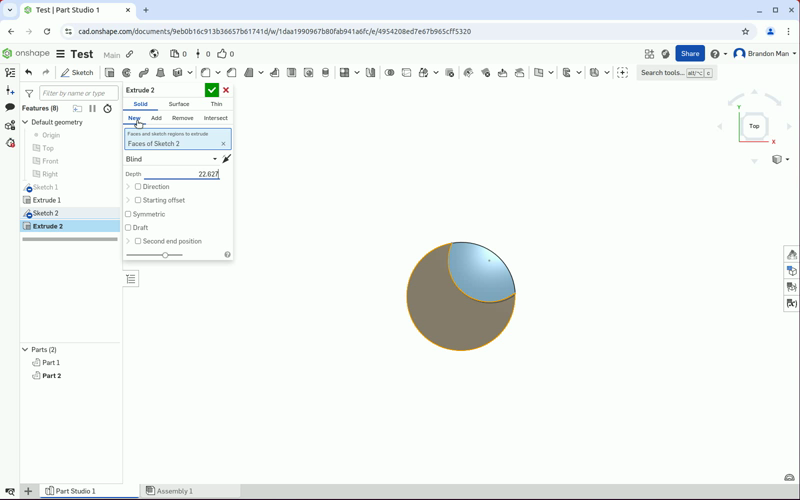
key(enter)
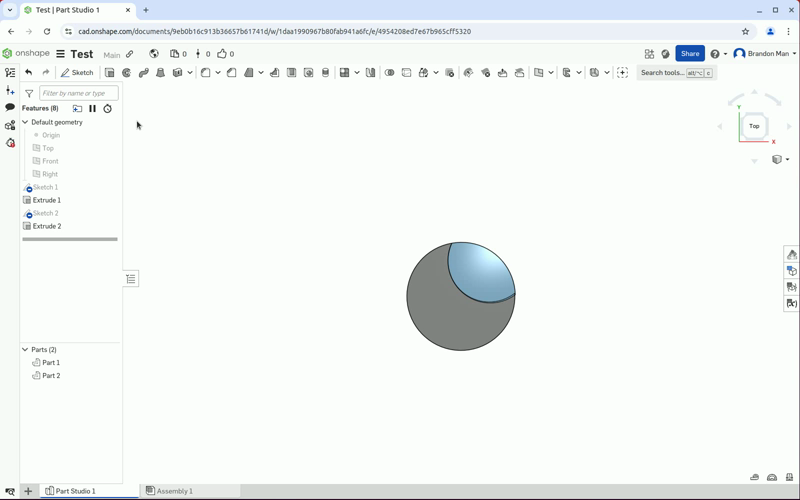
key(shift+h)
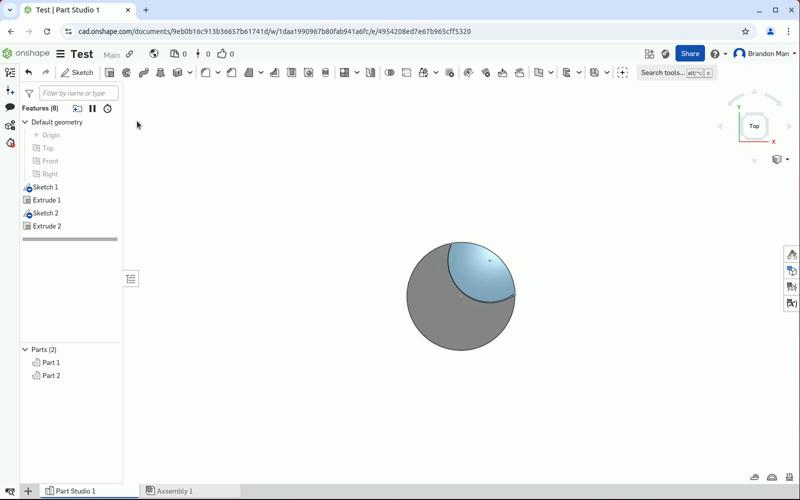
key(shift+h)
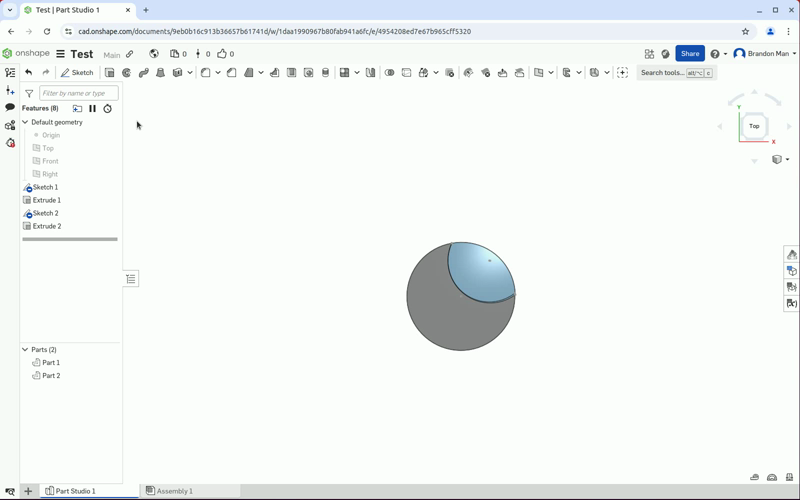
key(shift+7)
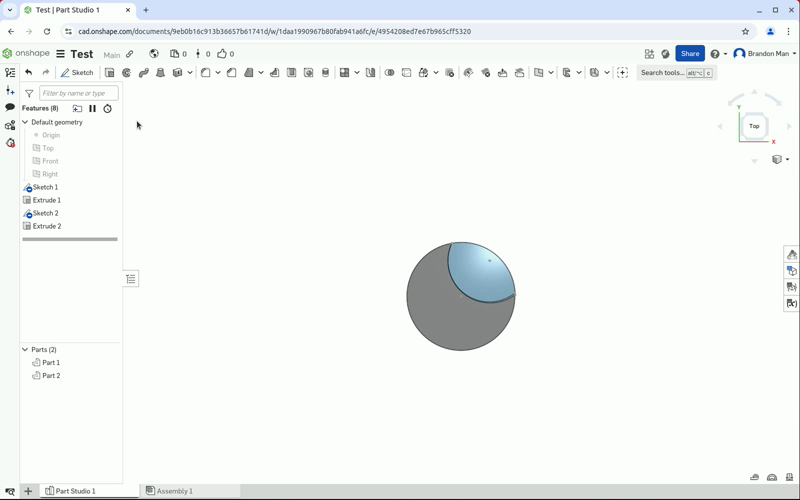
key(up, 3)
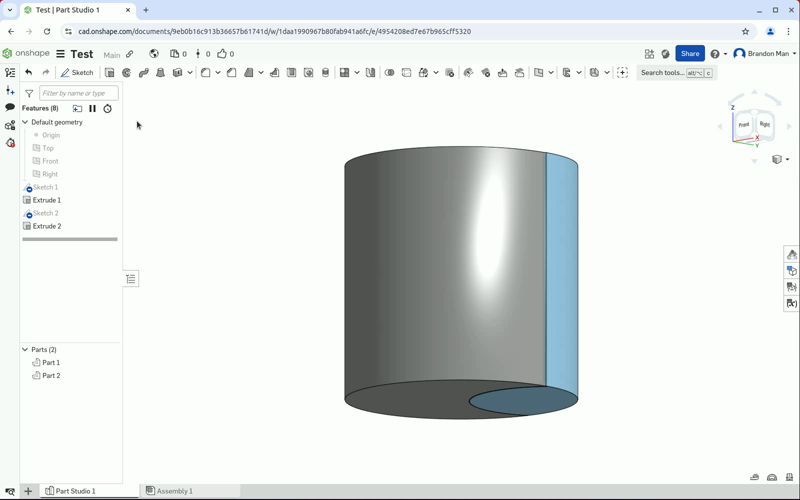
key(left, 3)
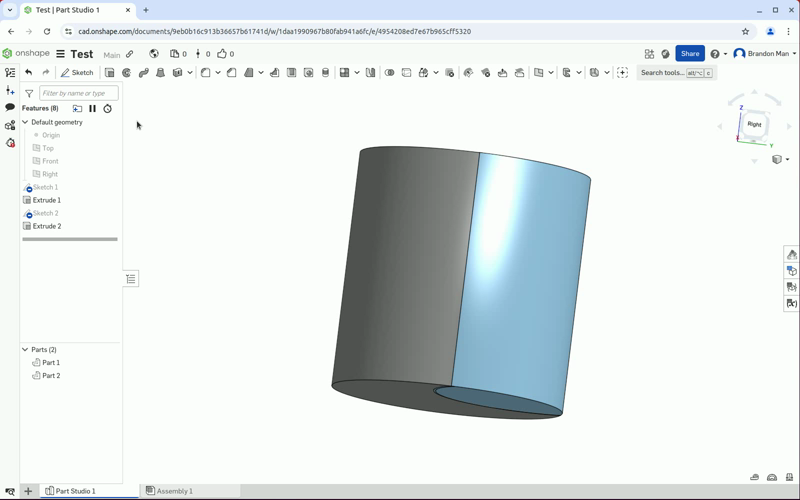
key(right, 3)
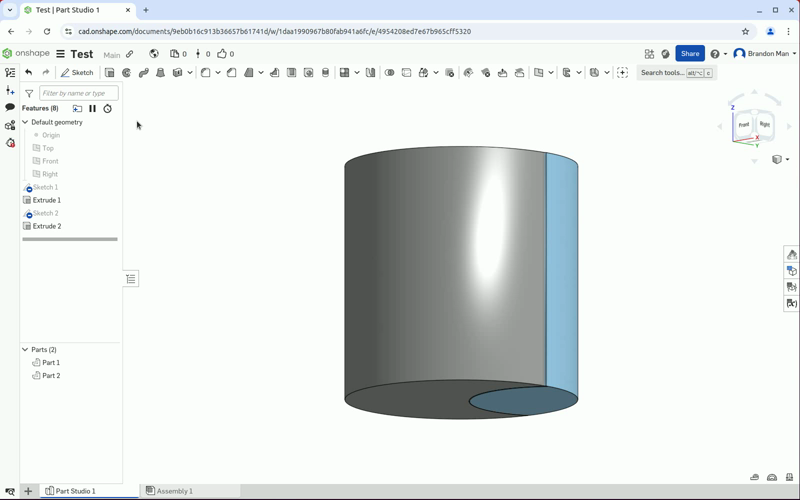
key(down, 3)
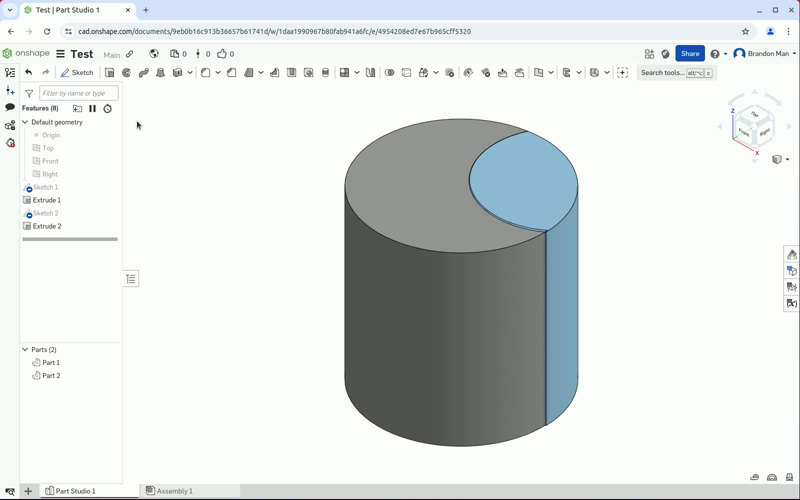
mouse_move(73, 189)
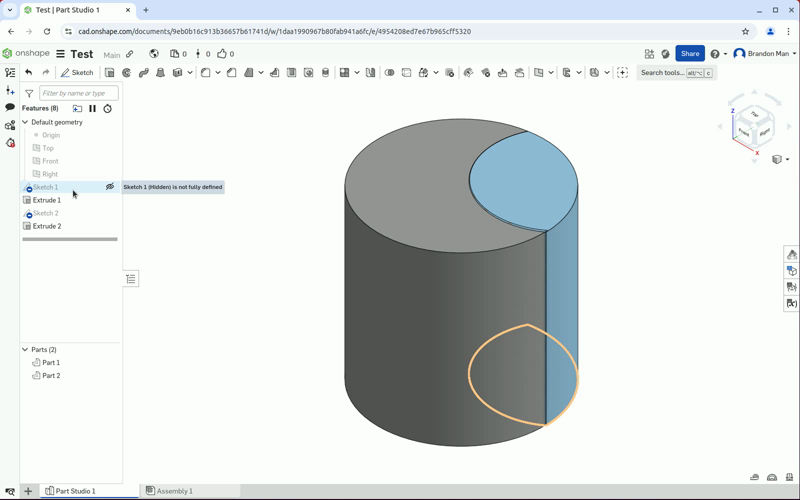
click(73, 189)